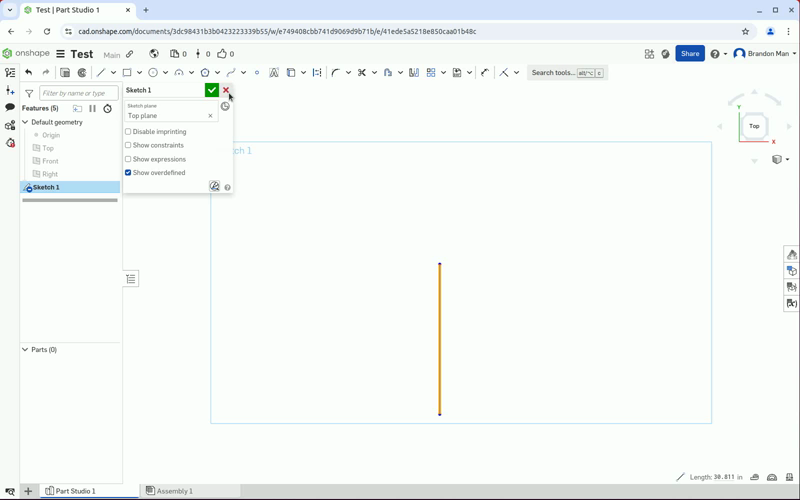
key(shift+h)
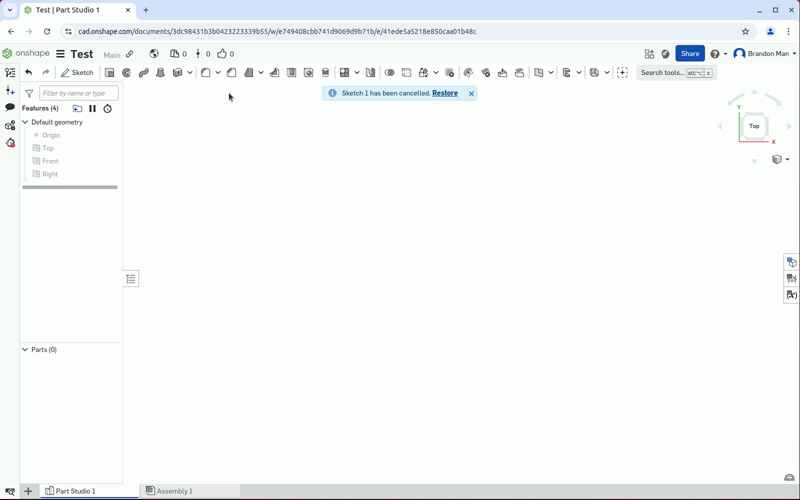
mouse_move(73, 352)
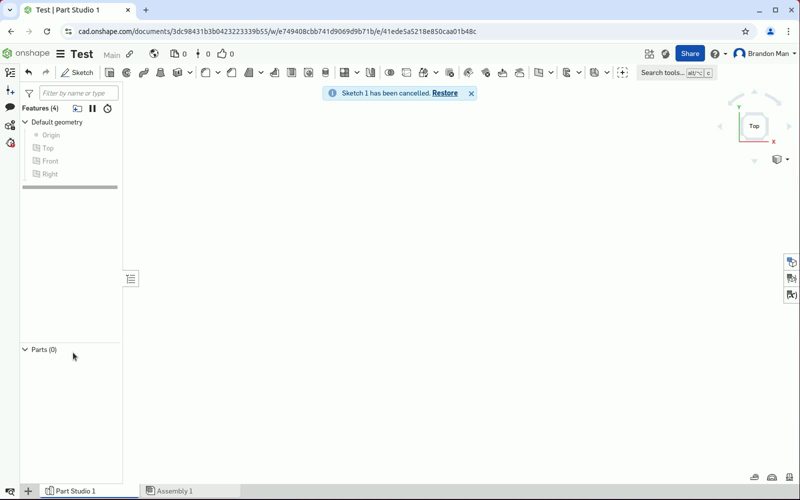
key(y)
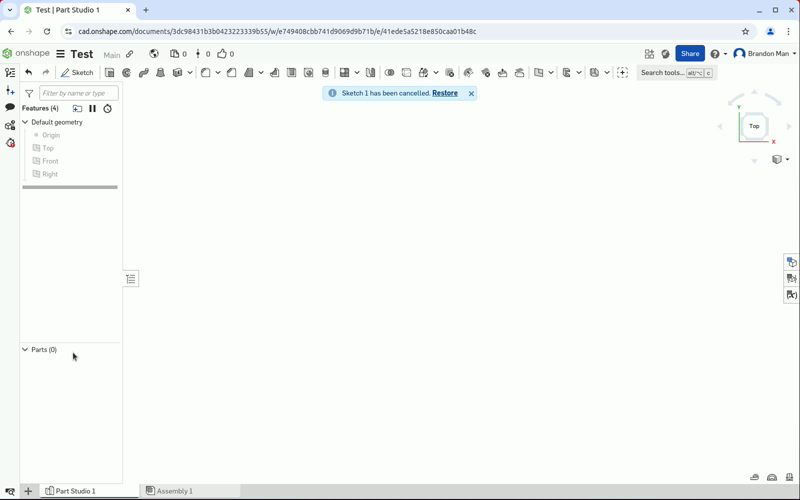
key(shift+p)
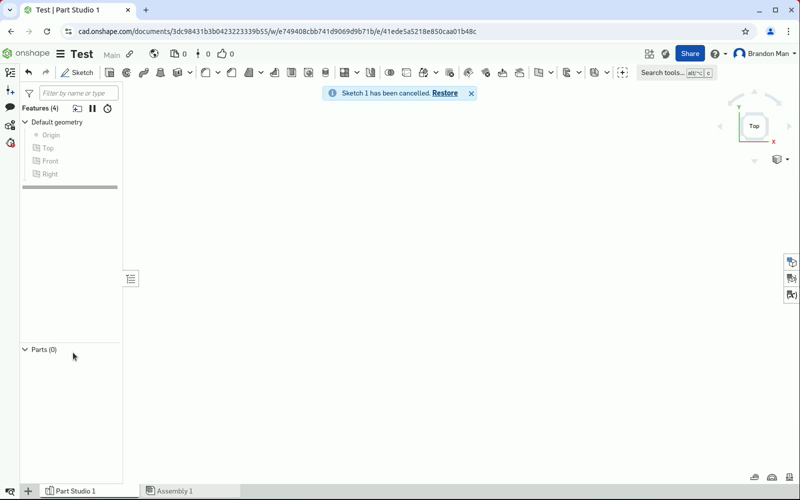
key(space)
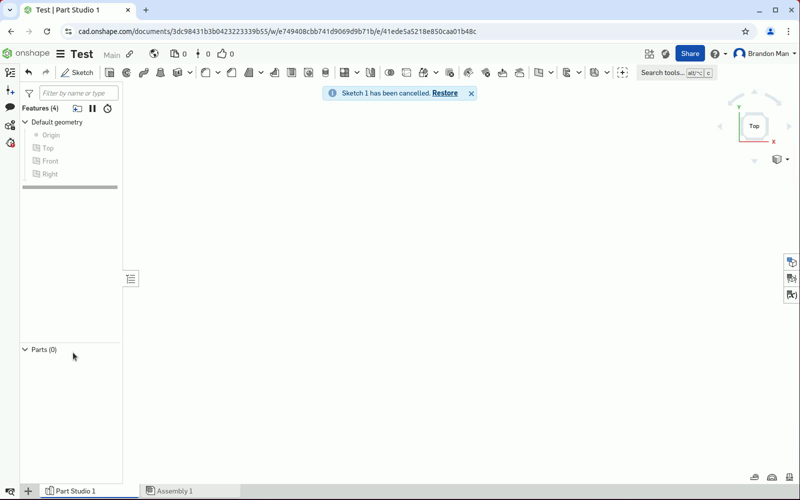
key_down(shift)
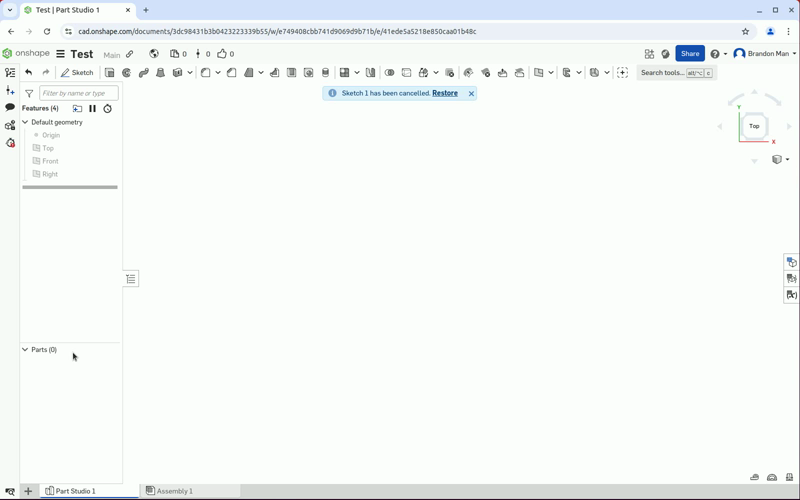
key(up)
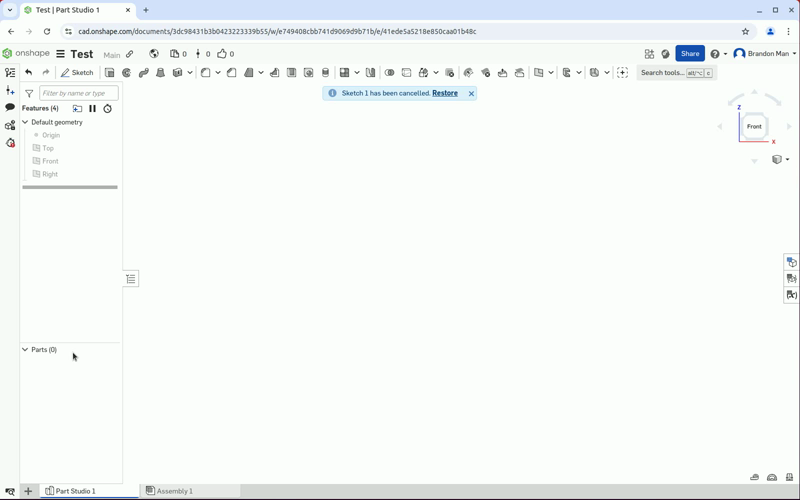
key_up(shift)
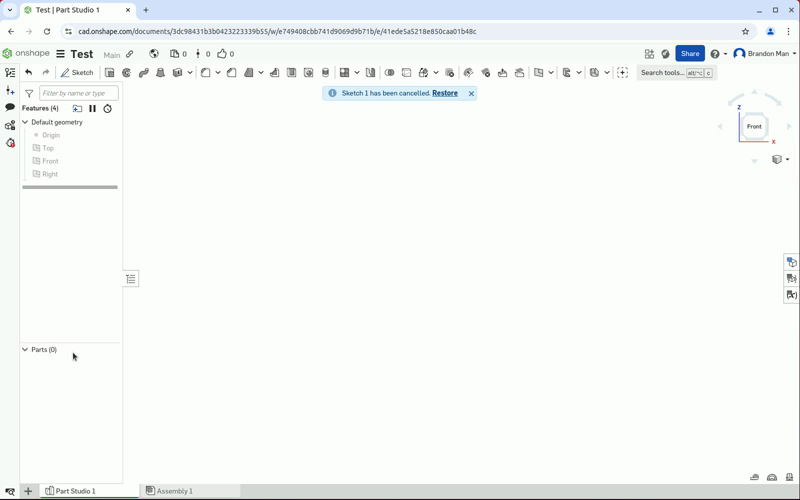
mouse_move(73, 352)
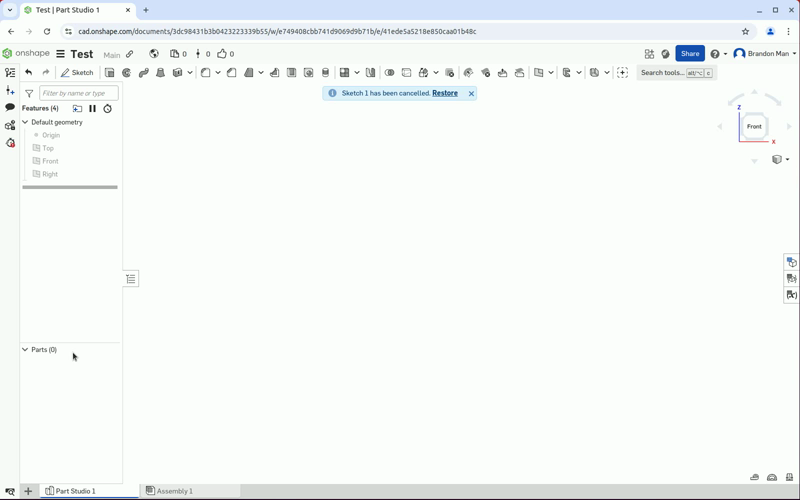
key(shift+y)
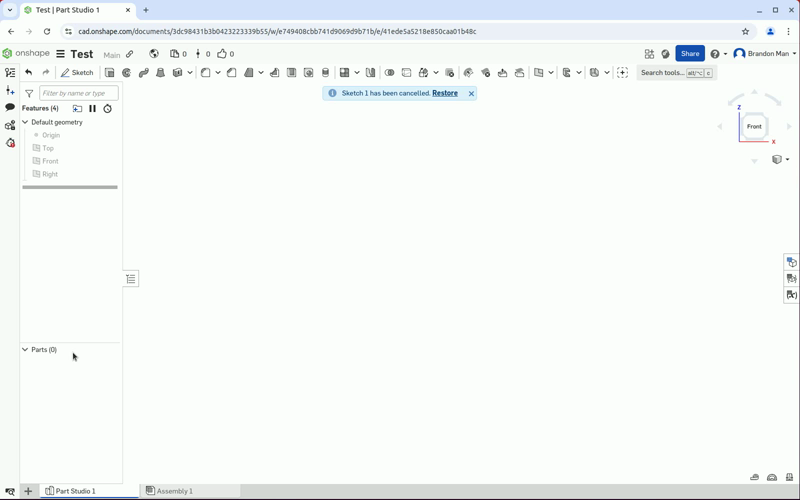
key(shift+s)
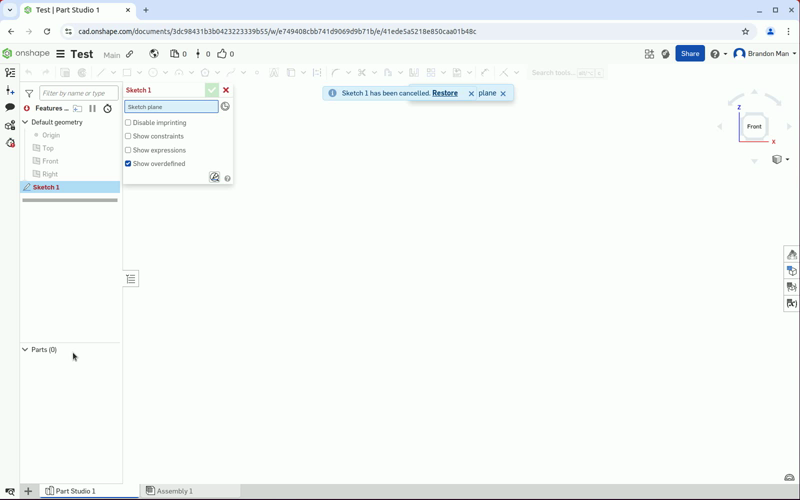
mouse_move(73, 163)
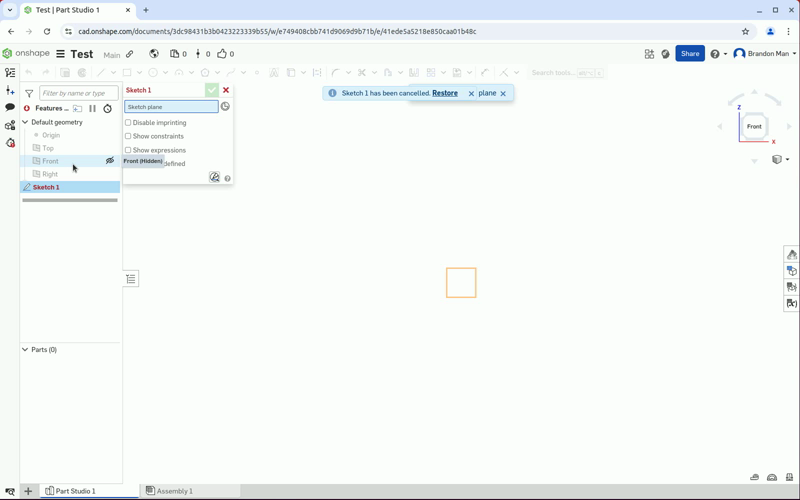
click(73, 163)
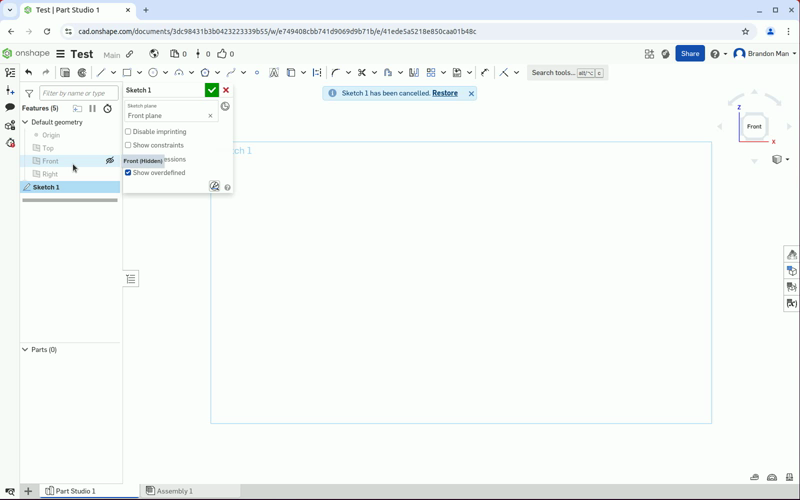
mouse_move(73, 352)
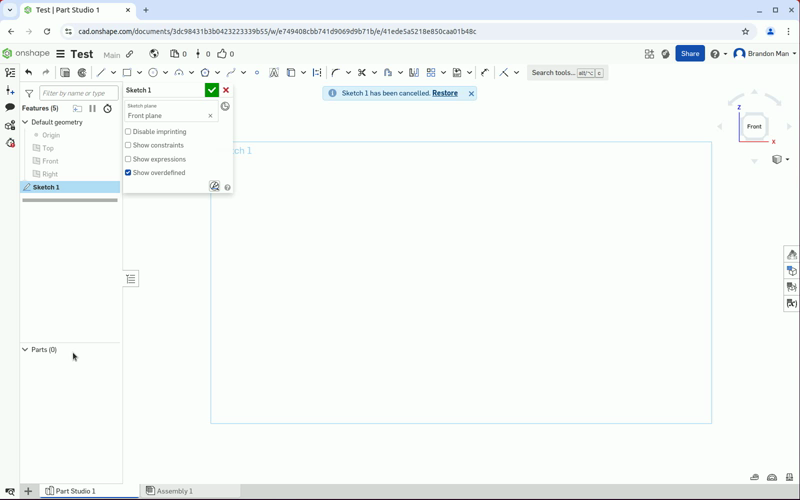
key(y)
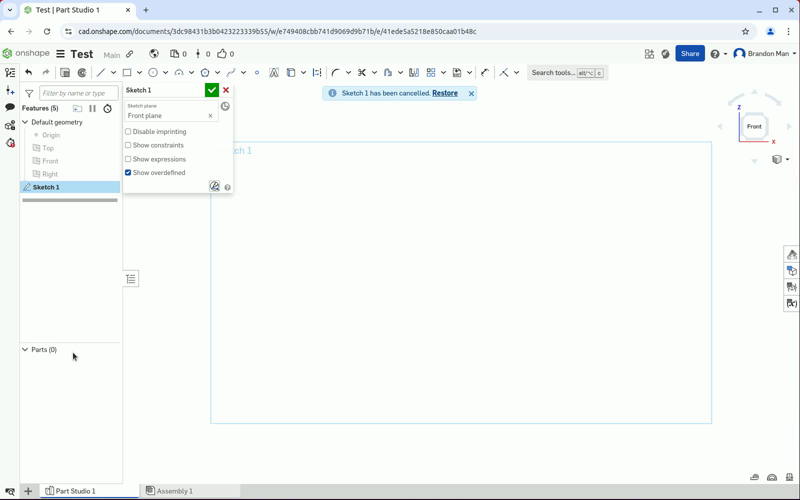
key(l)
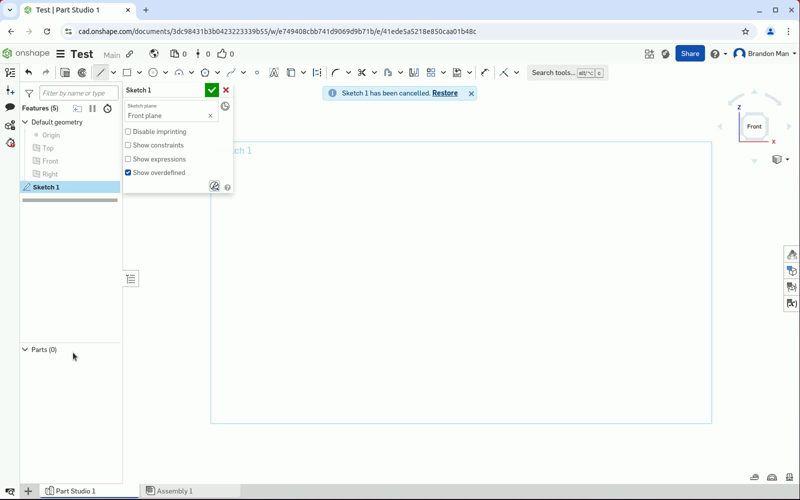
key_down(shift)
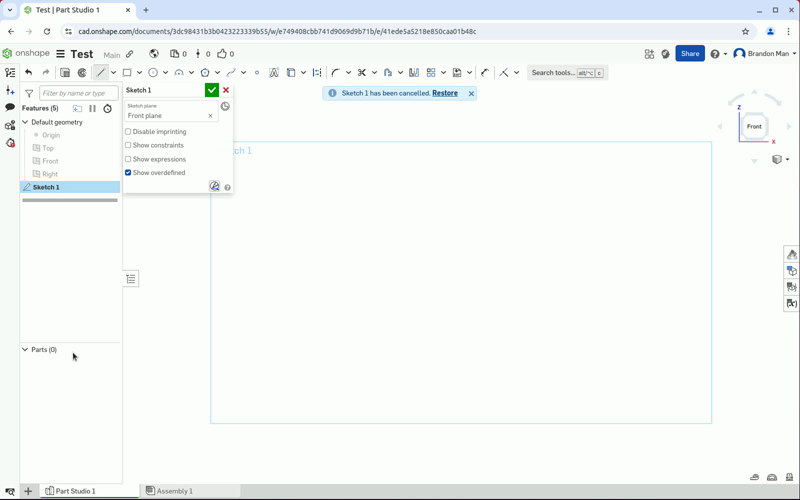
mouse_move(385, 395)
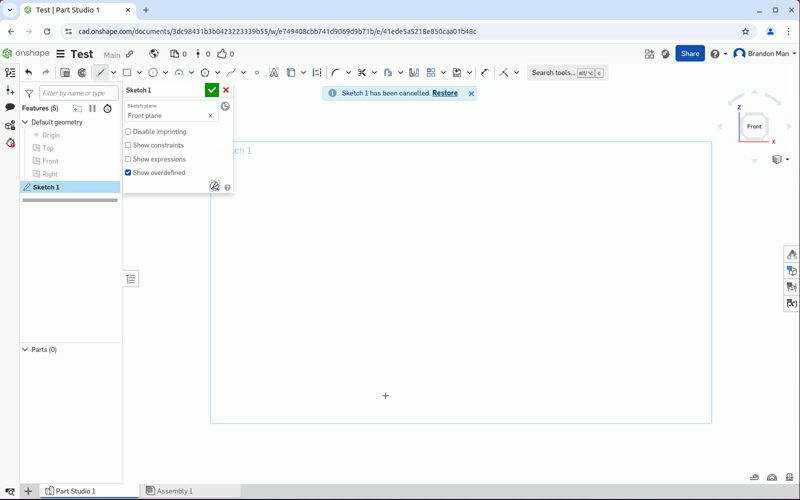
click(385, 395)
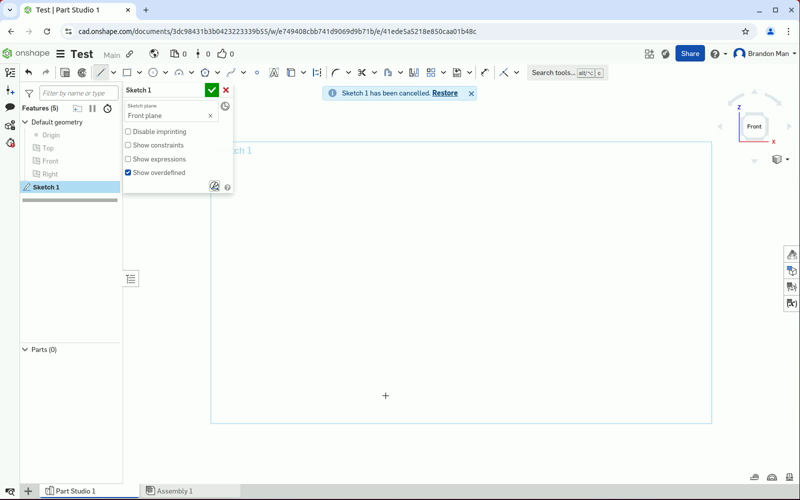
key_up(shift)
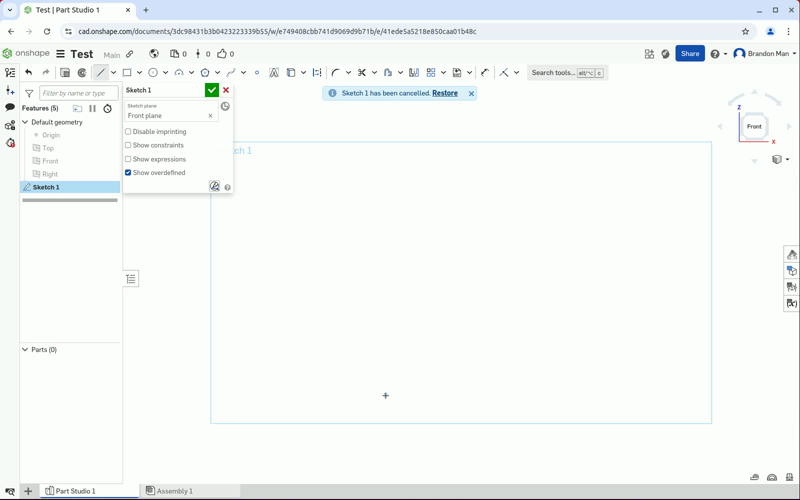
key_down(shift)
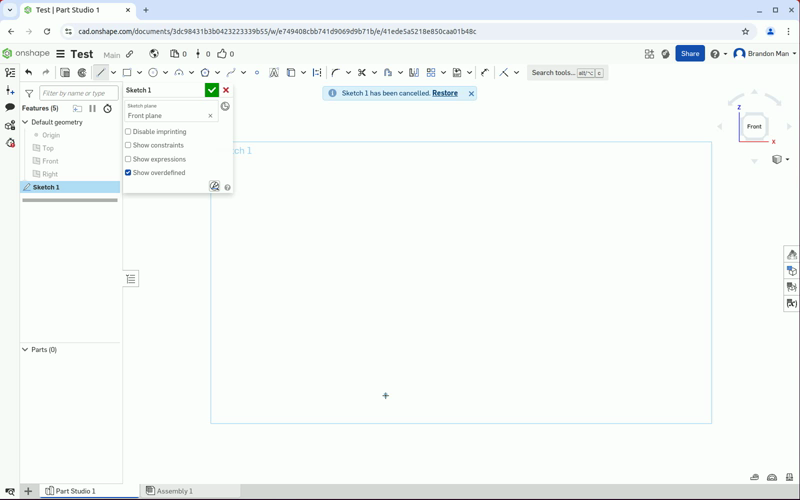
mouse_move(534, 395)
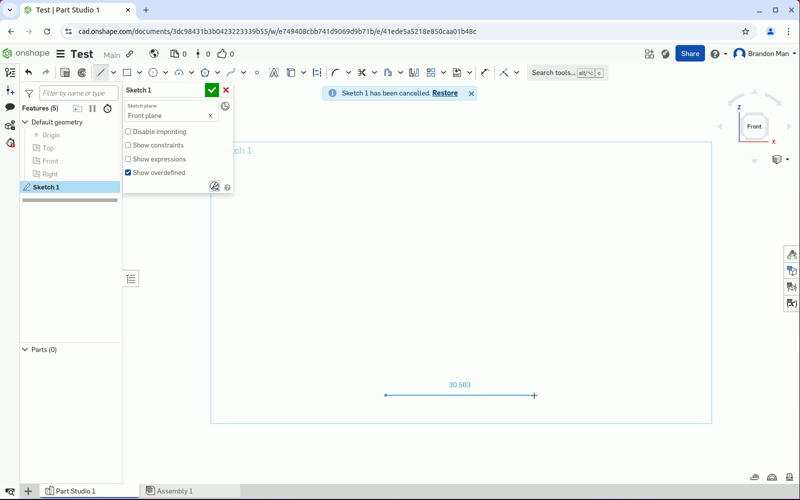
click(534, 395)
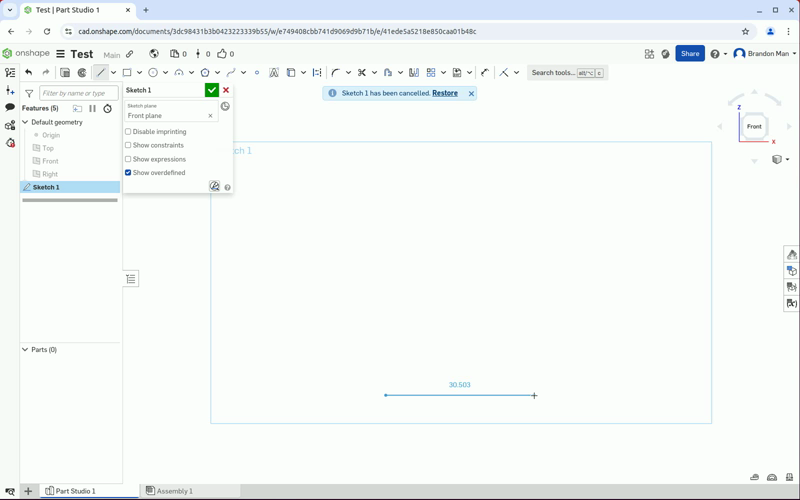
key_up(shift)
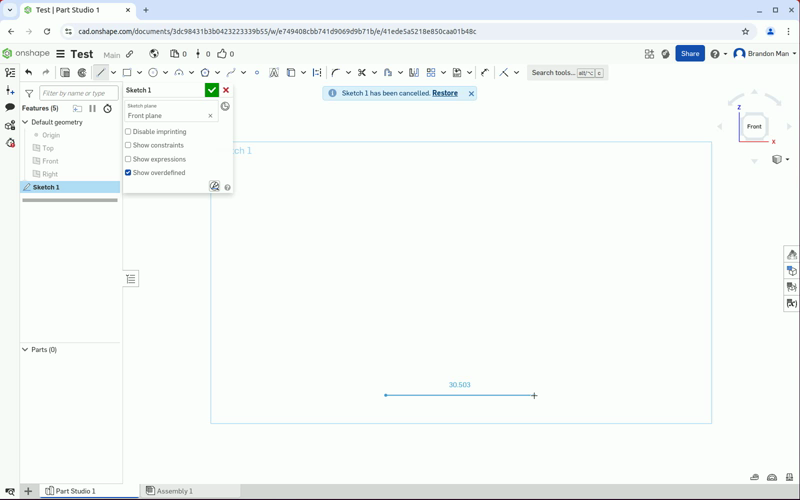
key_down(shift)
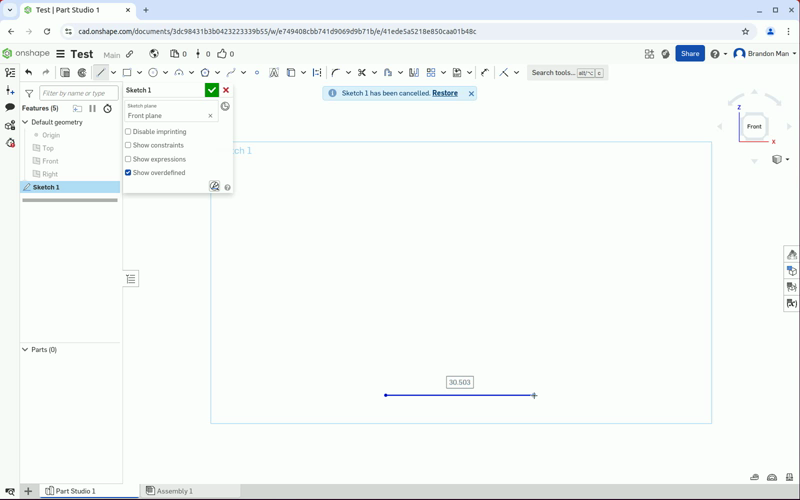
mouse_move(534, 171)
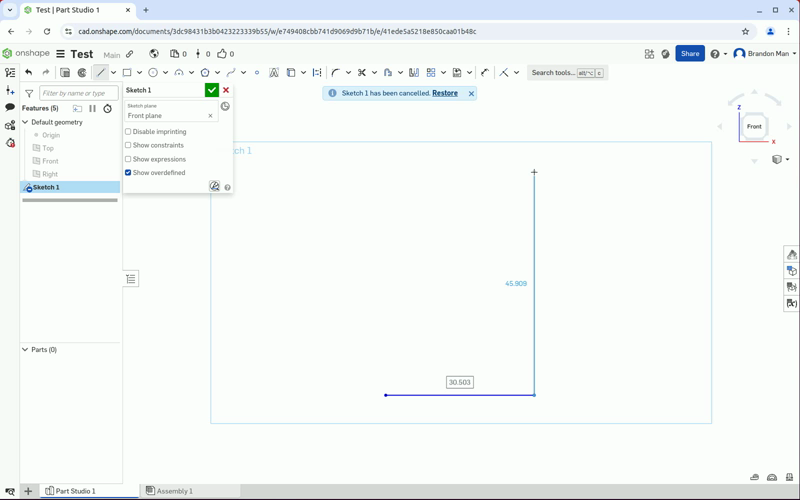
click(534, 171)
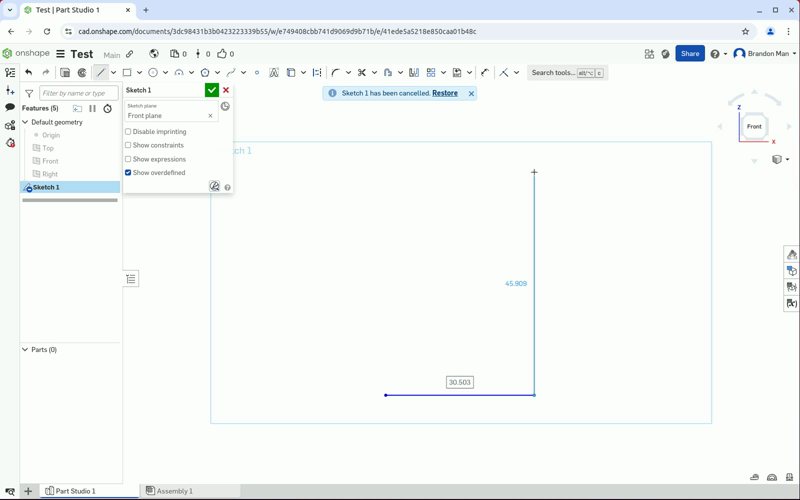
key_up(shift)
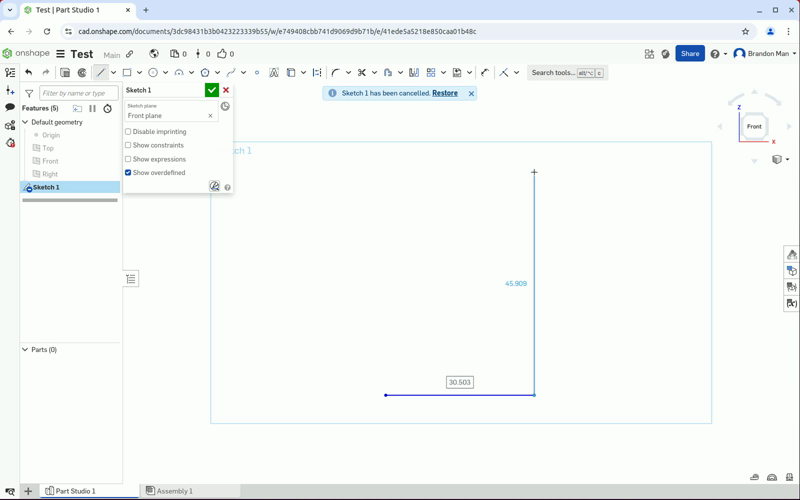
key_down(shift)
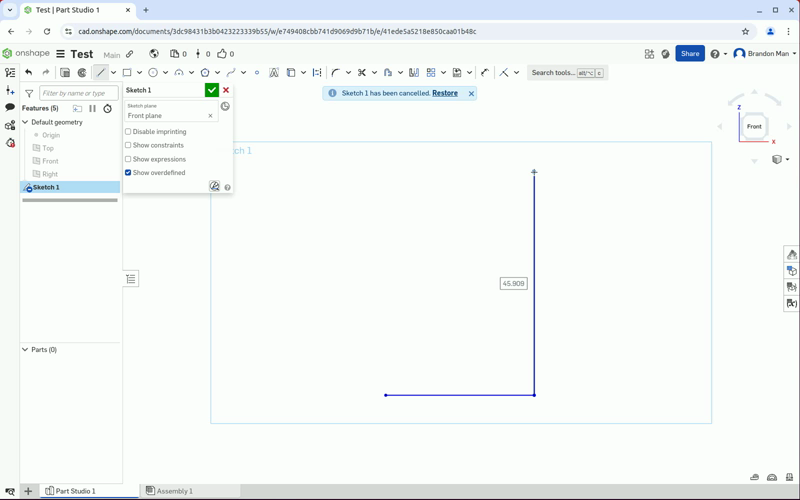
mouse_move(385, 171)
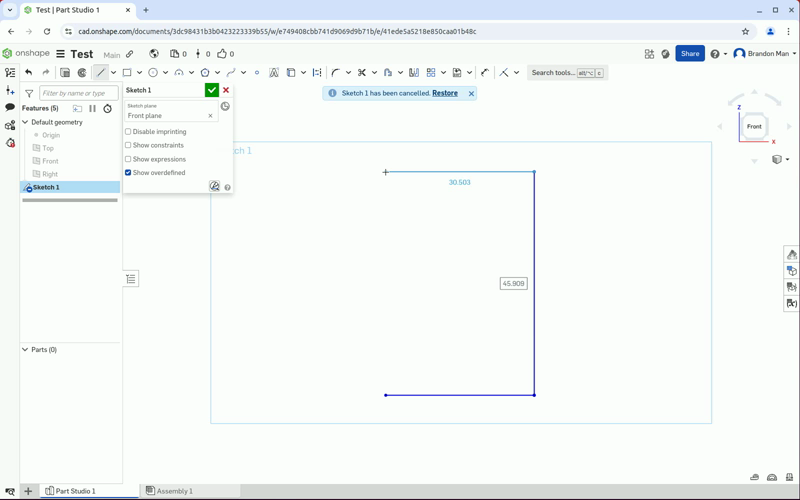
click(385, 171)
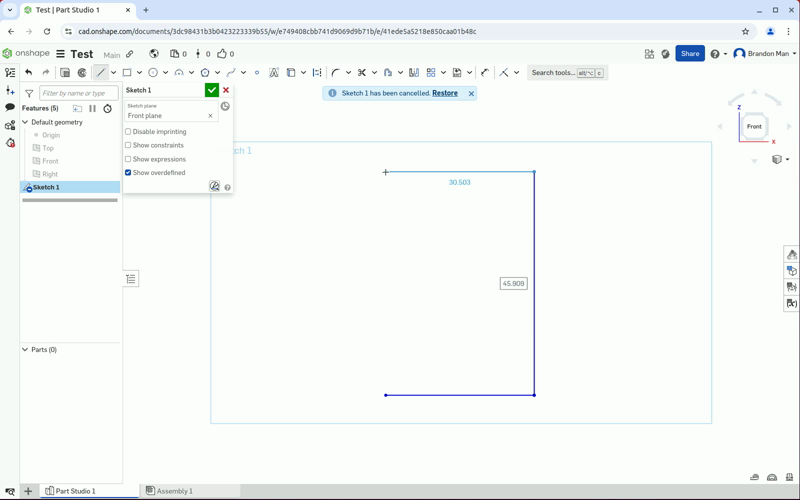
key_up(shift)
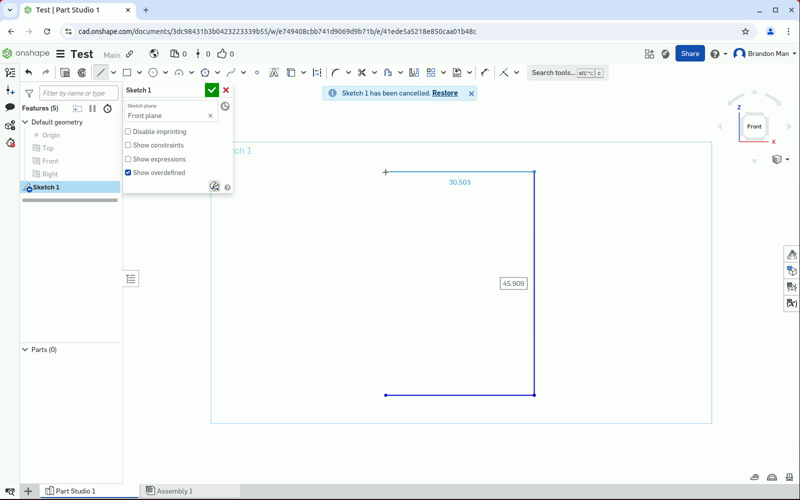
key_down(shift)
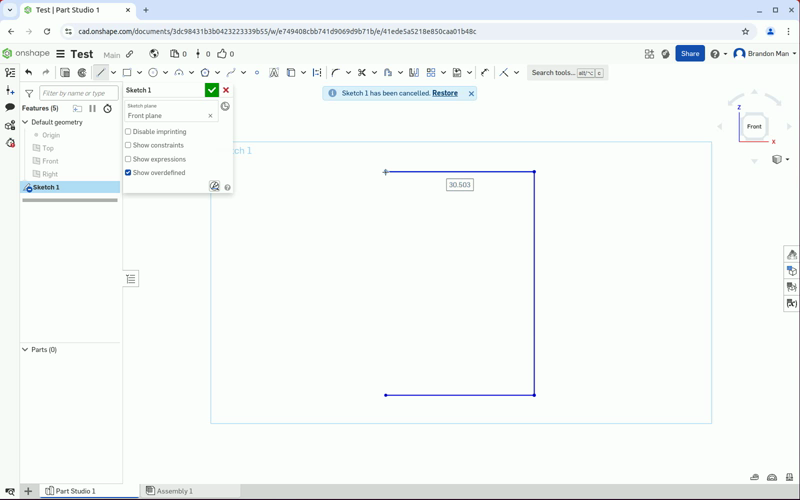
mouse_move(385, 395)
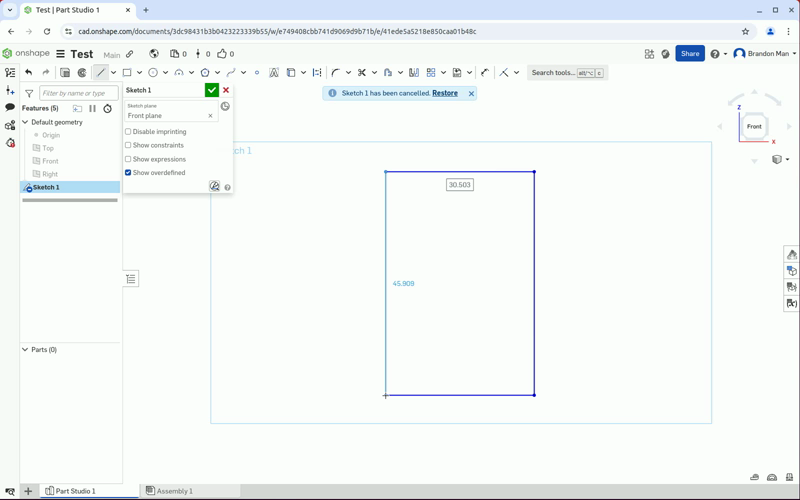
key_up(shift)
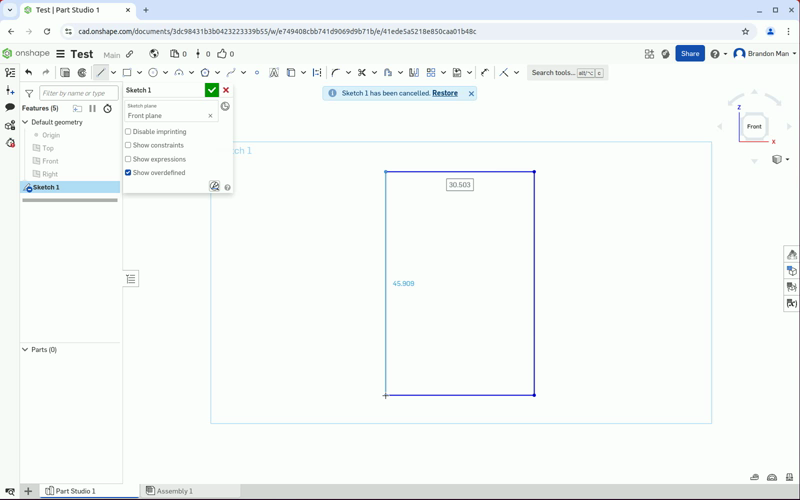
click(385, 395)
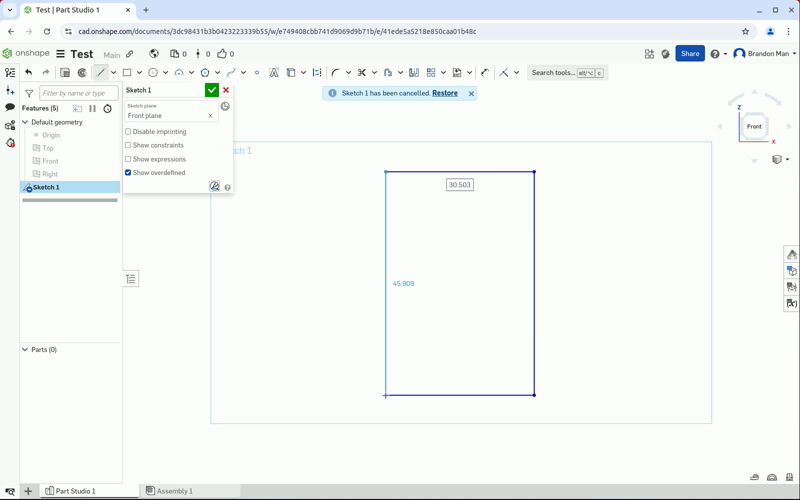
key(esc)
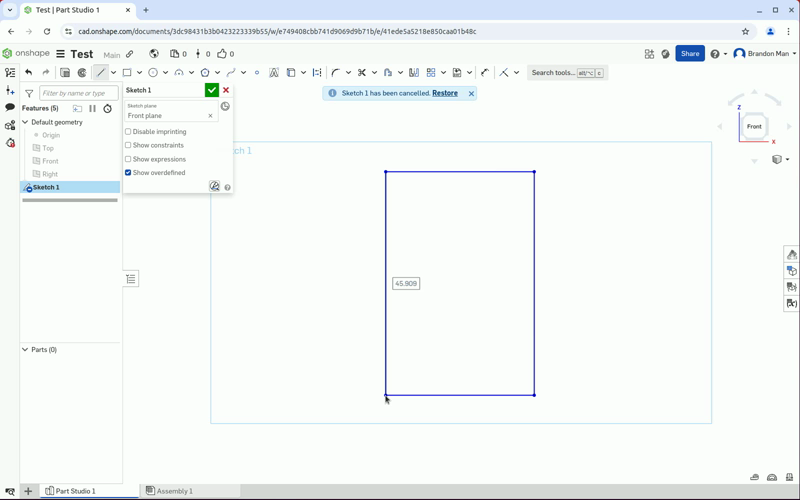
mouse_move(422, 258)
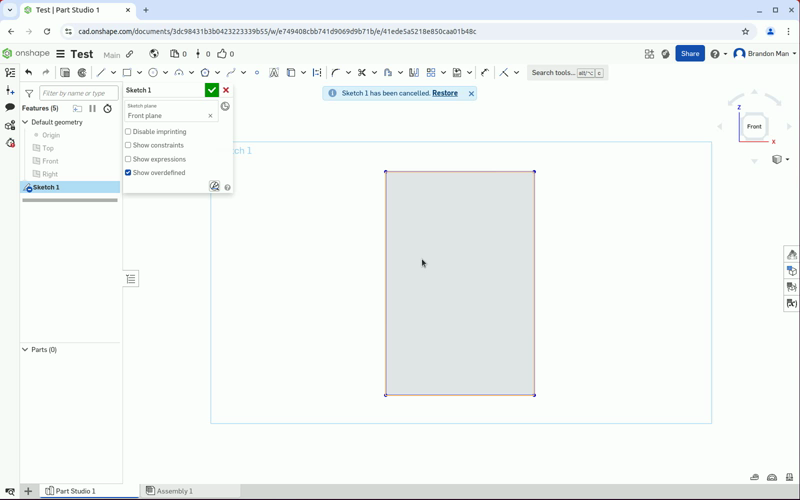
click(422, 258)
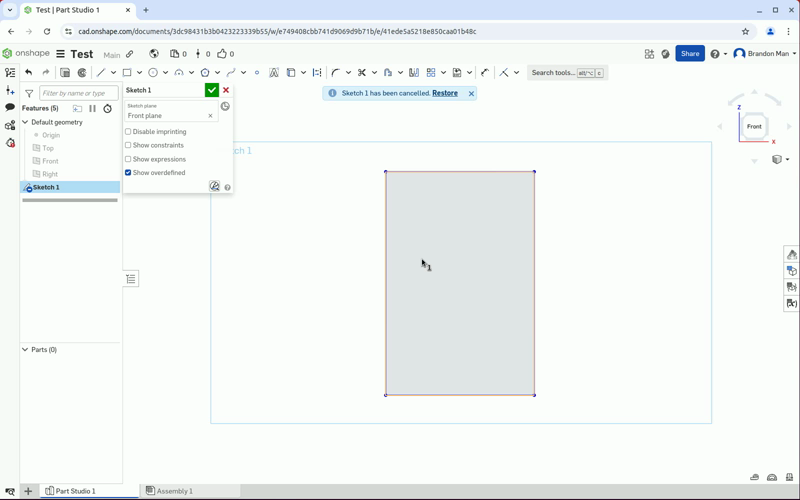
mouse_move(73, 352)
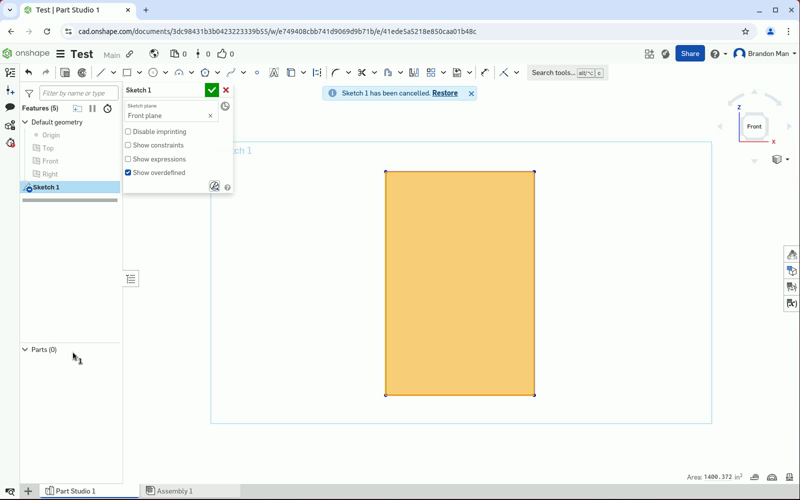
key(shift+y)
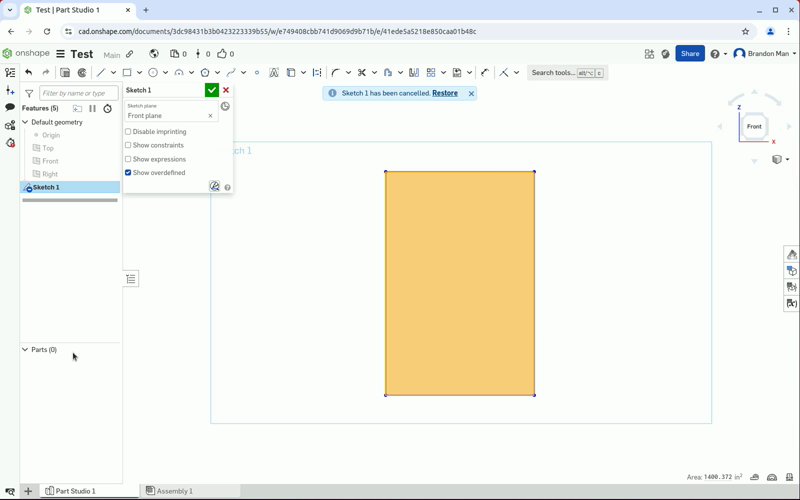
key(shift+e)
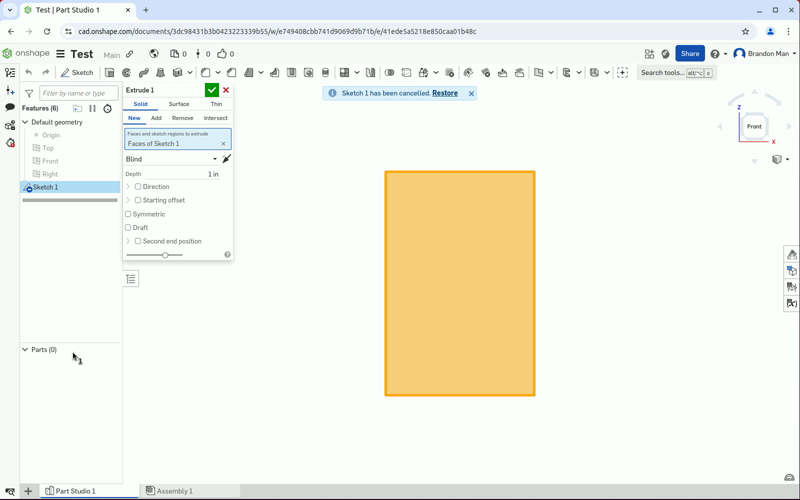
mouse_move(143, 106)
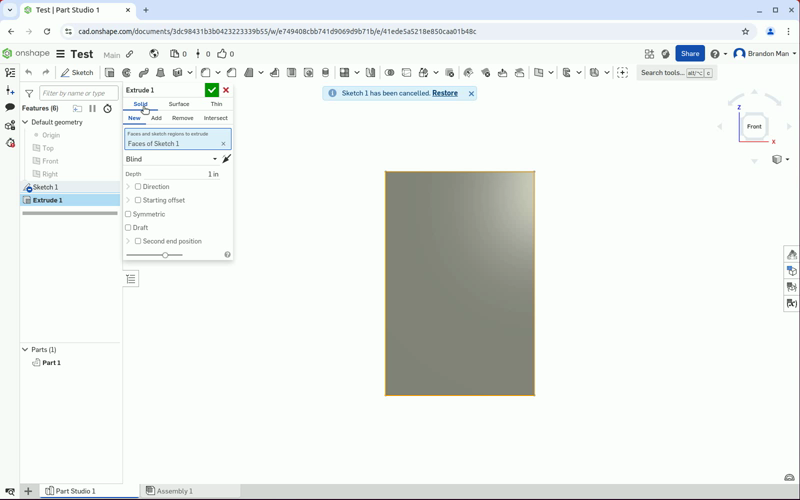
click(143, 106)
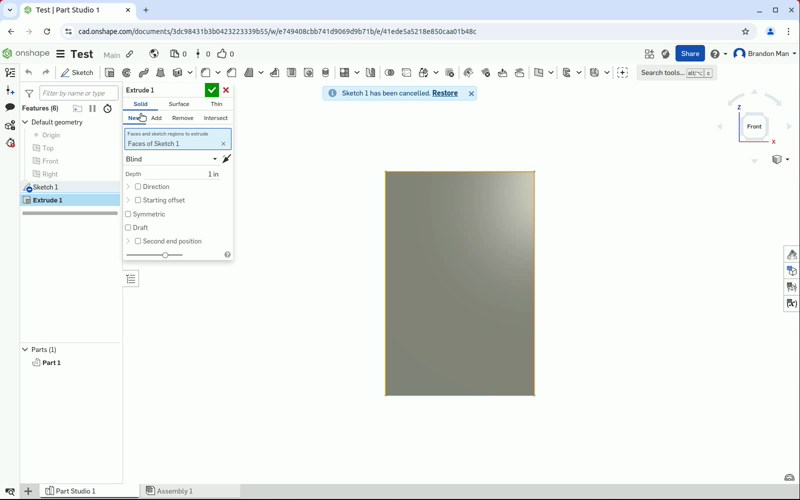
mouse_move(137, 120)
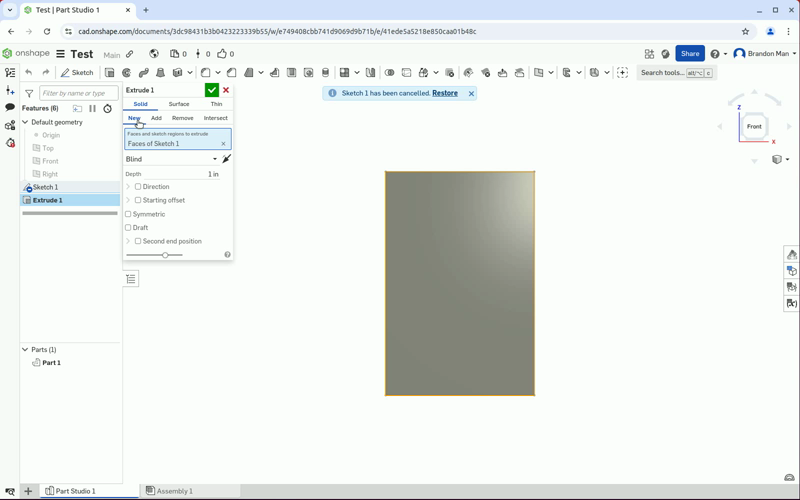
click(137, 120)
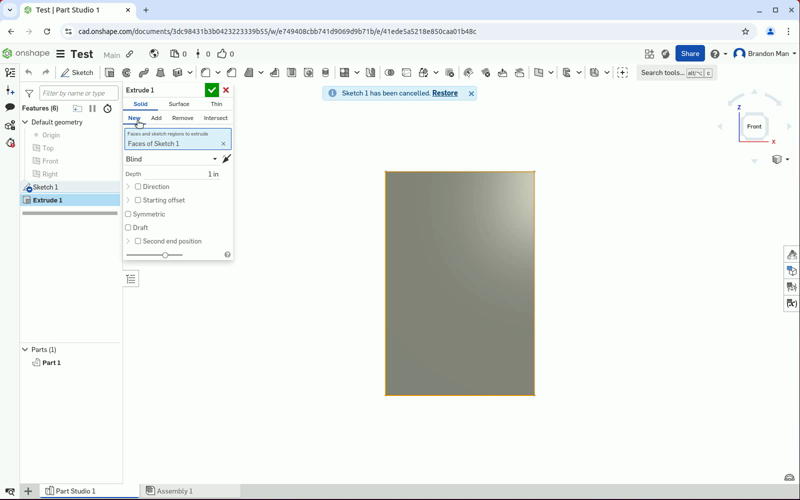
key(tab, 4)
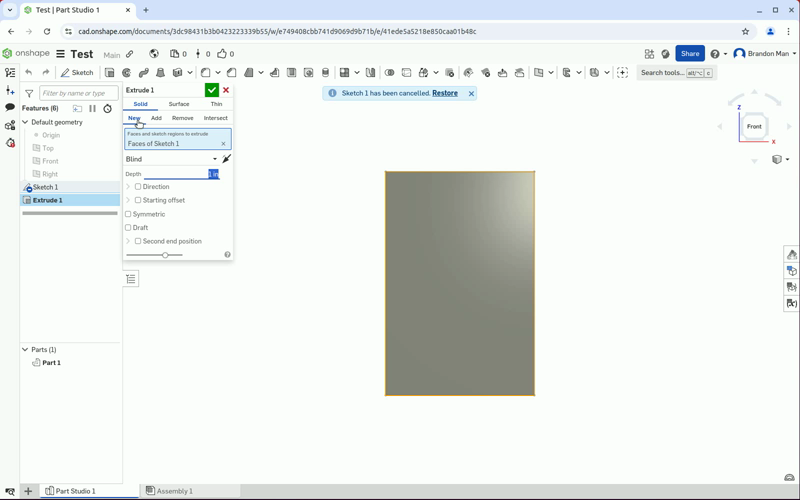
text(-15.405)
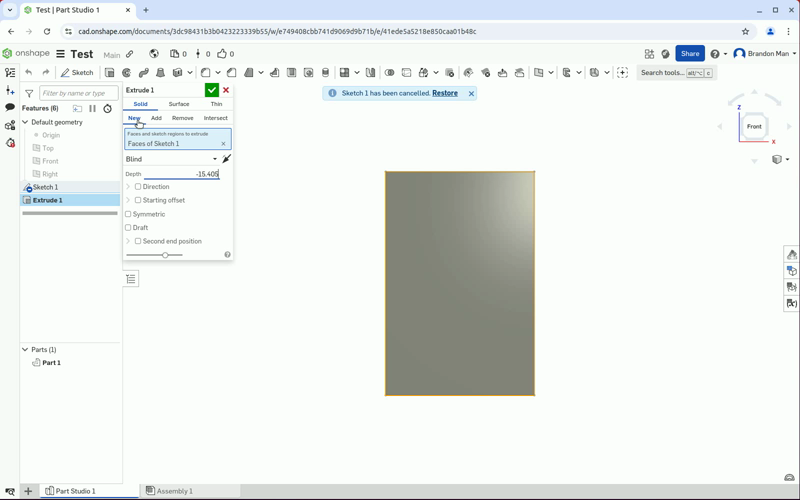
key(enter)
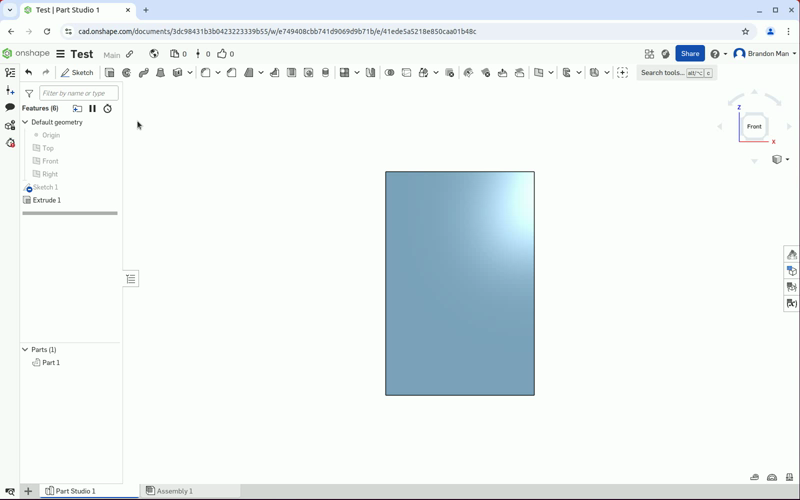
key(shift+h)
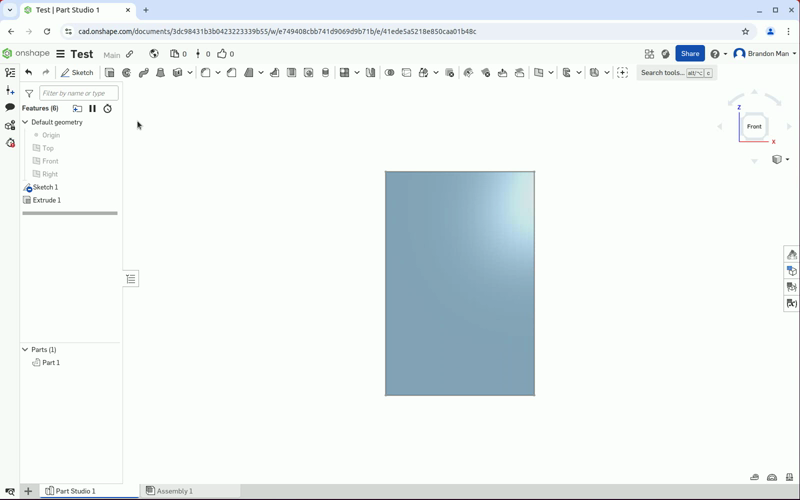
key(shift+h)
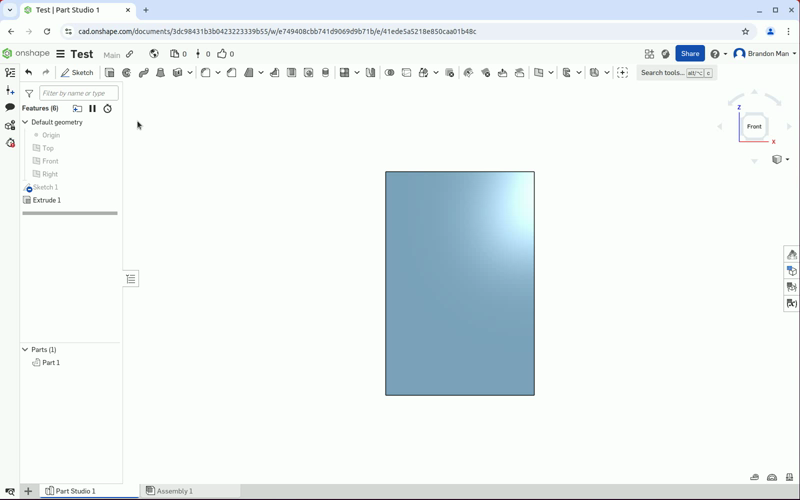
mouse_move(73, 189)
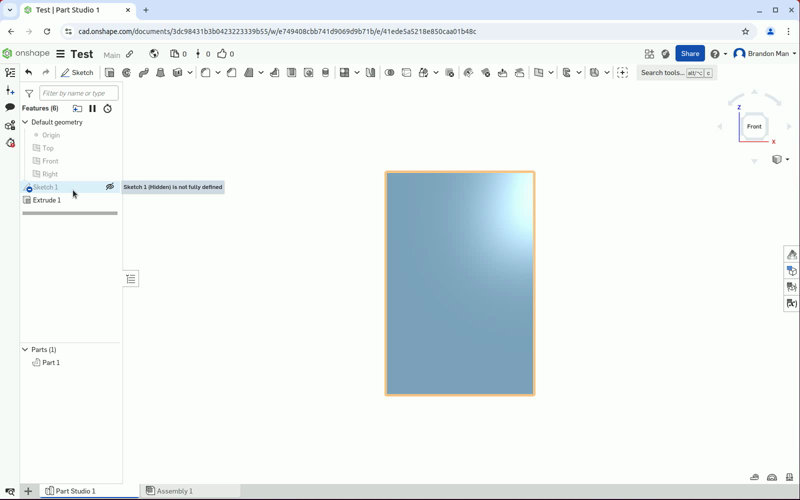
click(73, 189)
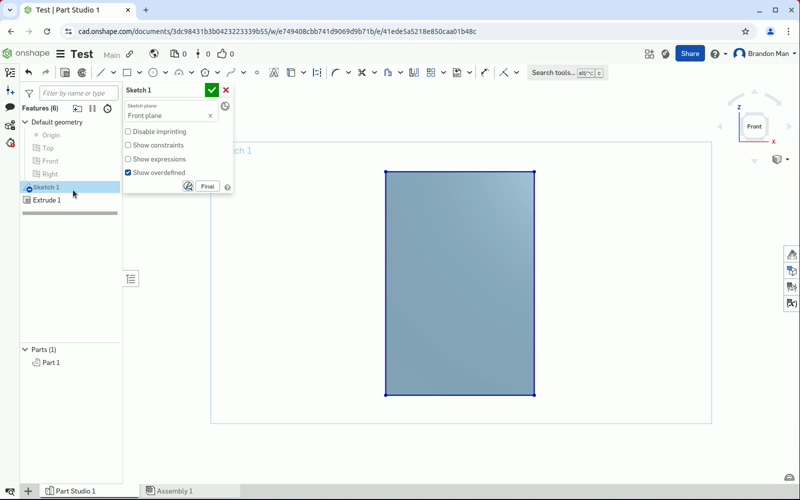
mouse_move(229, 92)
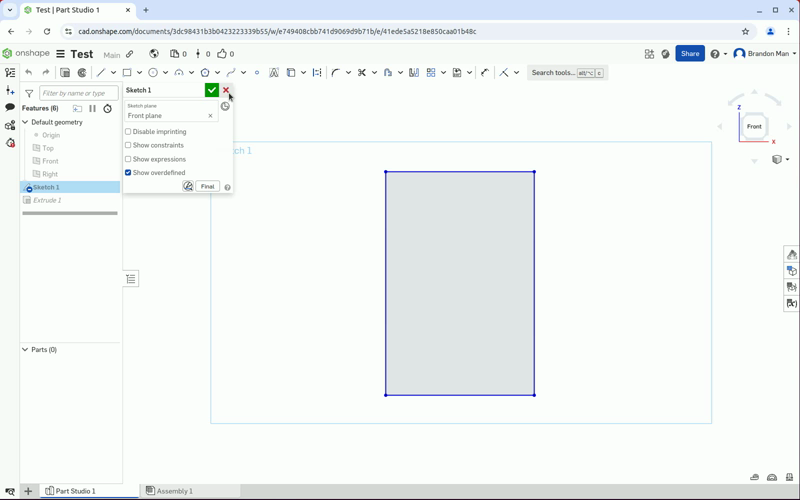
click(229, 92)
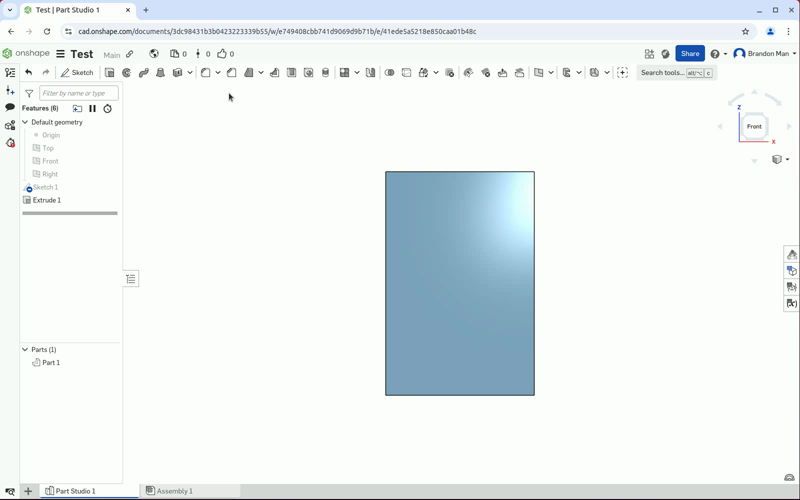
mouse_move(73, 352)
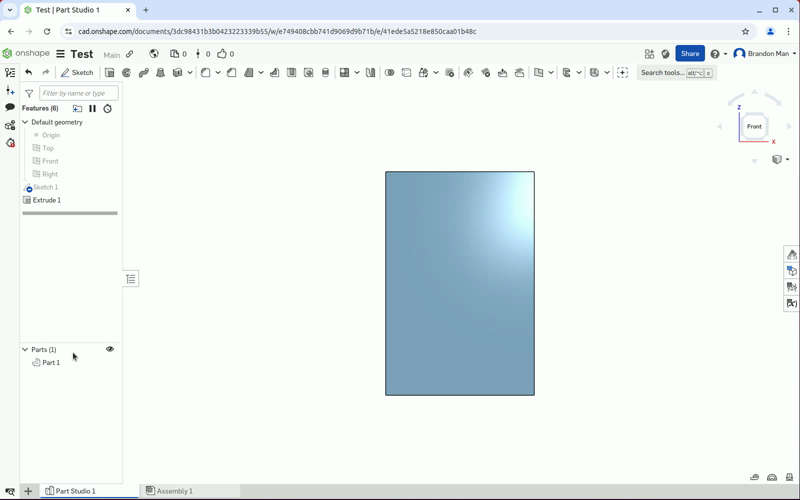
key(y)
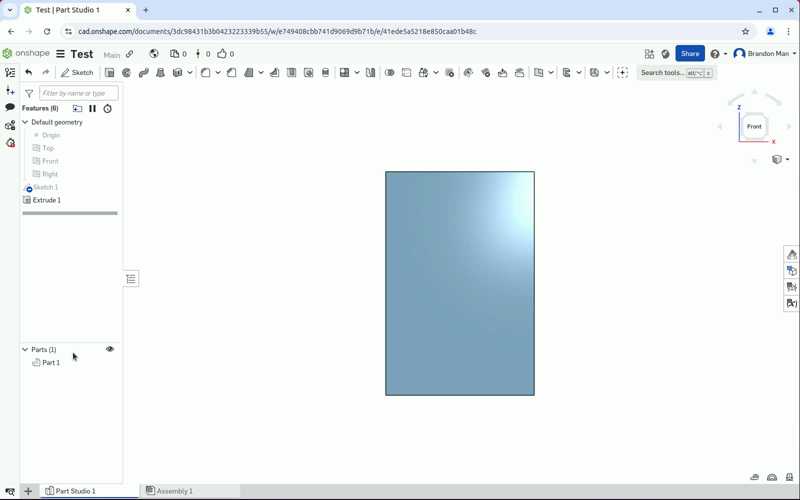
key(shift+p)
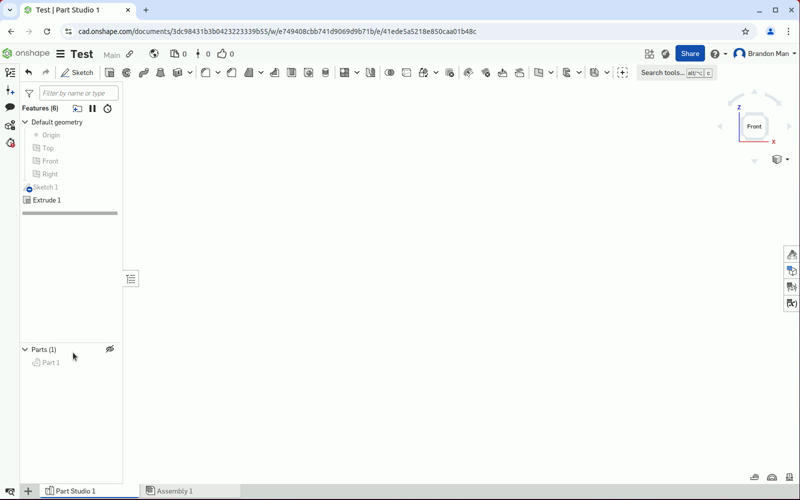
key(space)
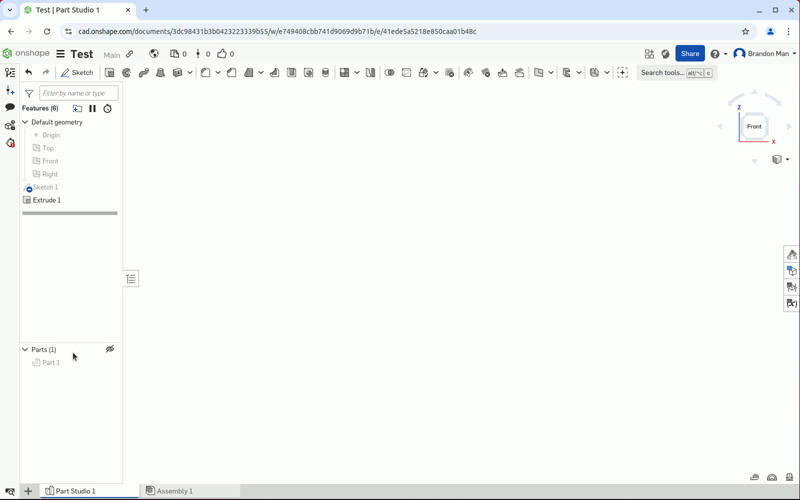
key_down(shift)
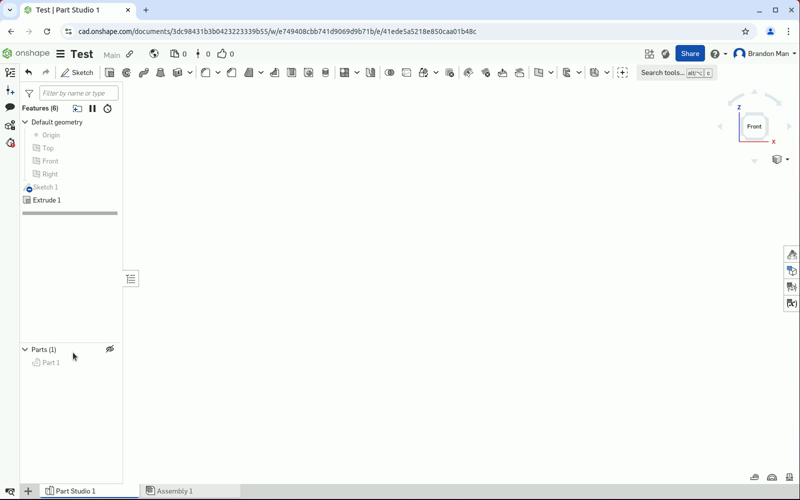
key(down)
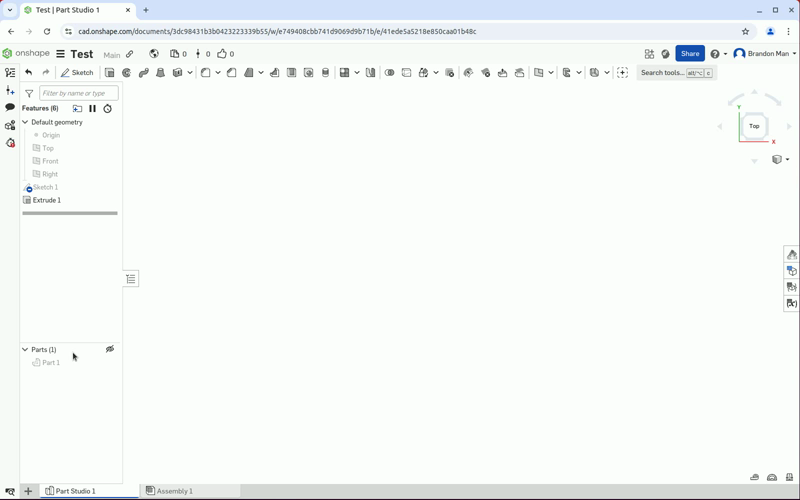
key_up(shift)
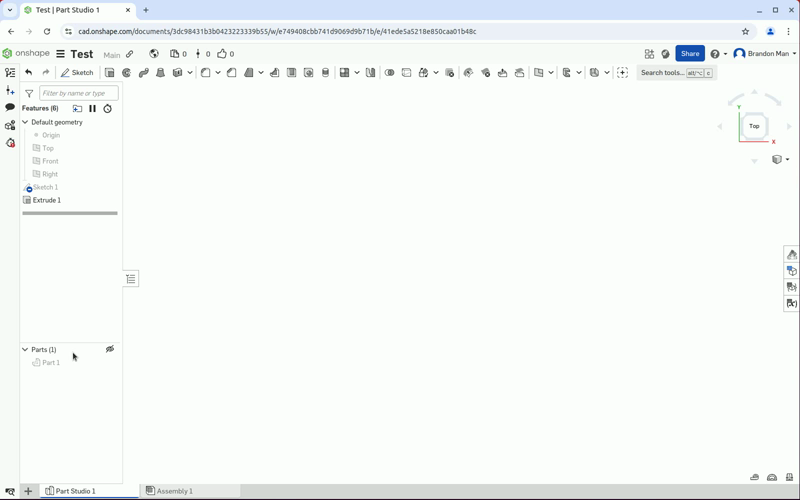
mouse_move(73, 352)
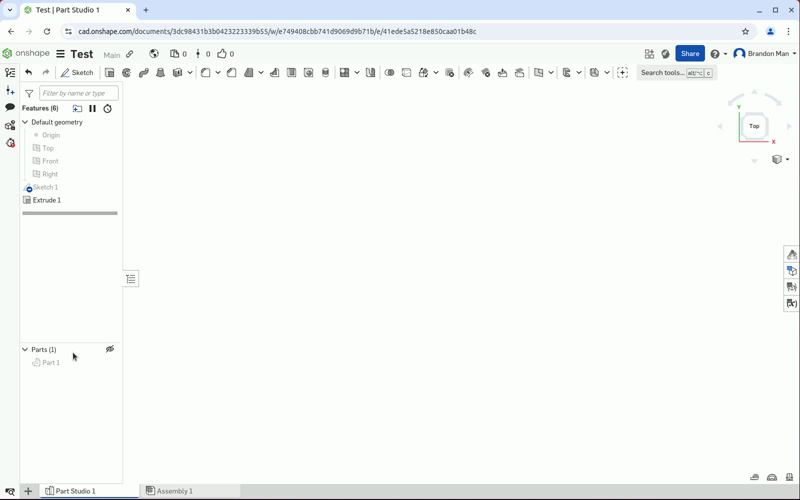
key(shift+y)
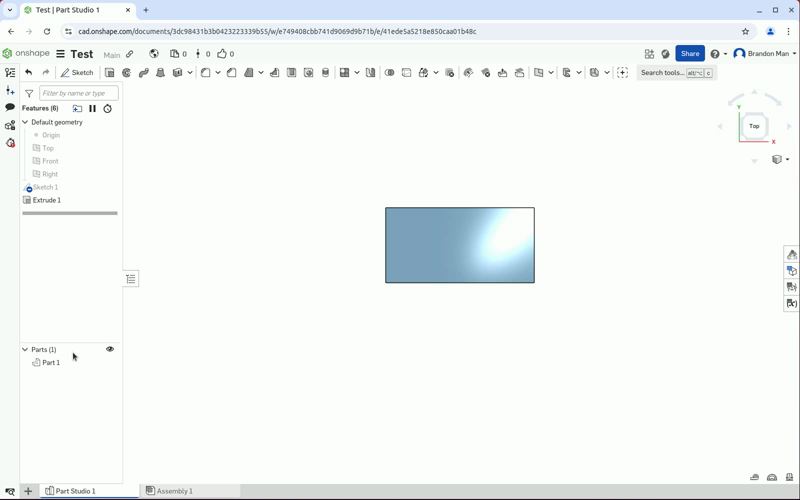
mouse_move(541, 75)
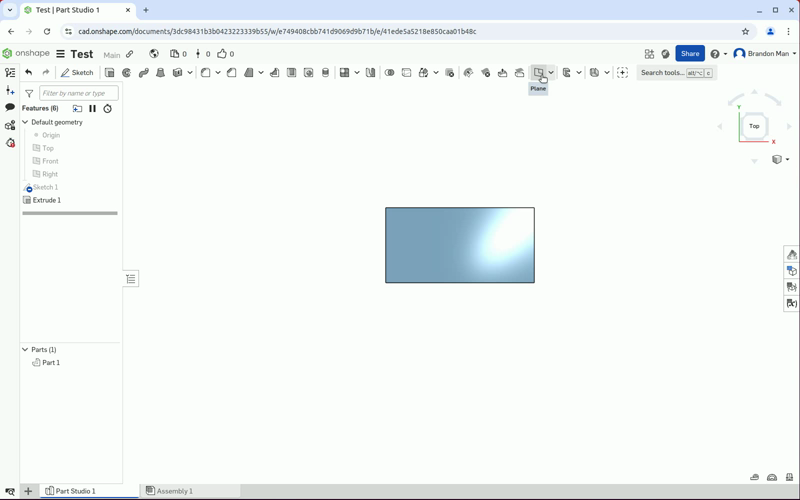
click(541, 75)
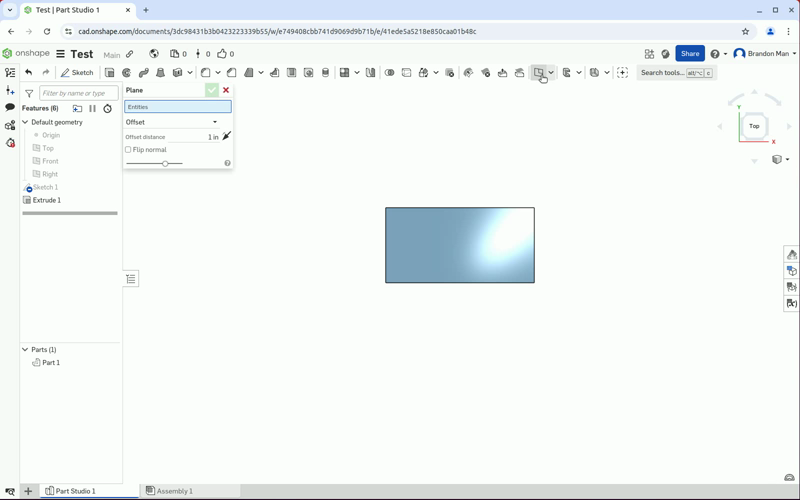
mouse_move(73, 150)
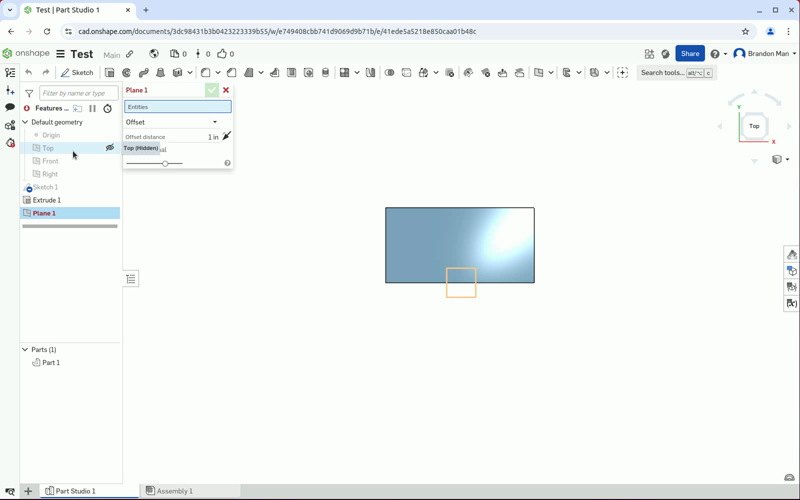
click(73, 150)
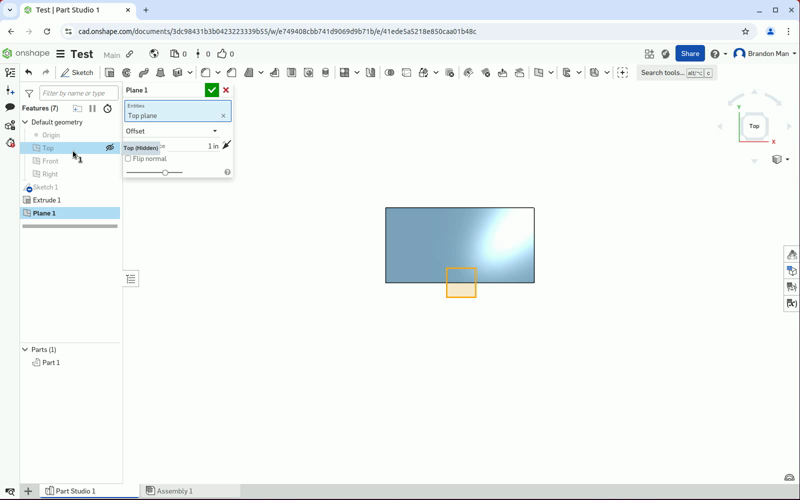
key(tab, 2)
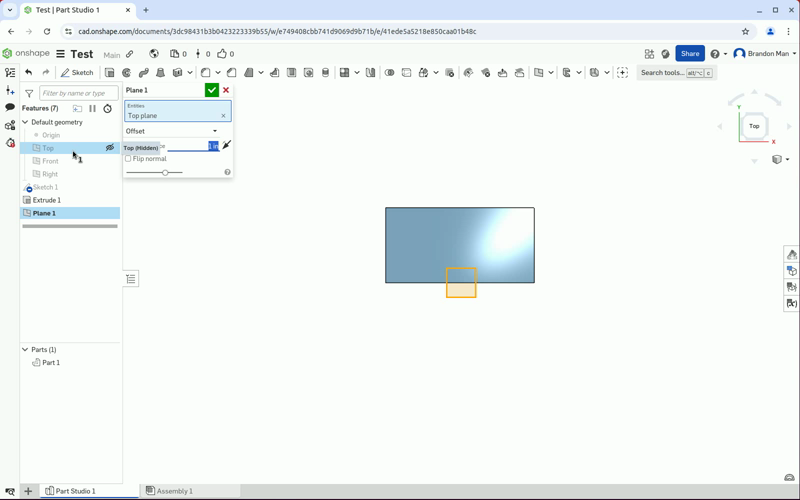
text(23.108)
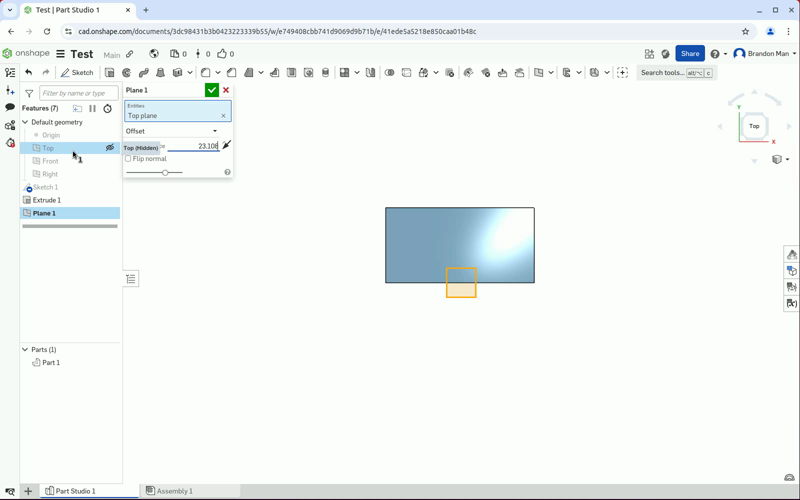
key(enter, 2)
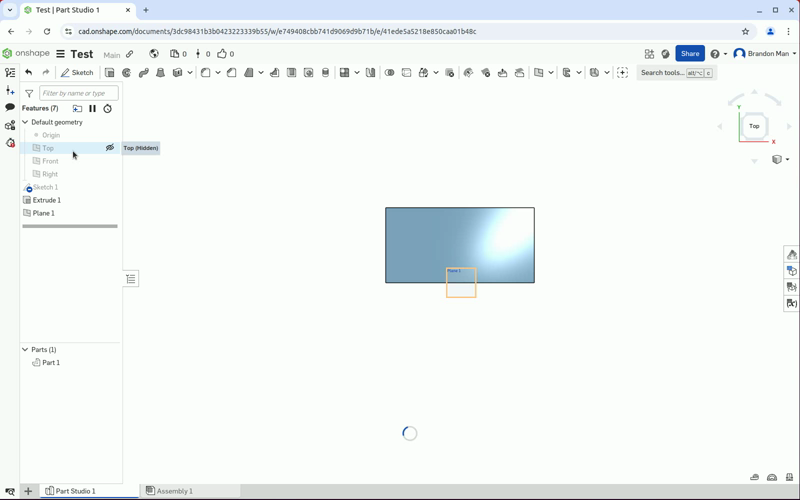
key(shift+s)
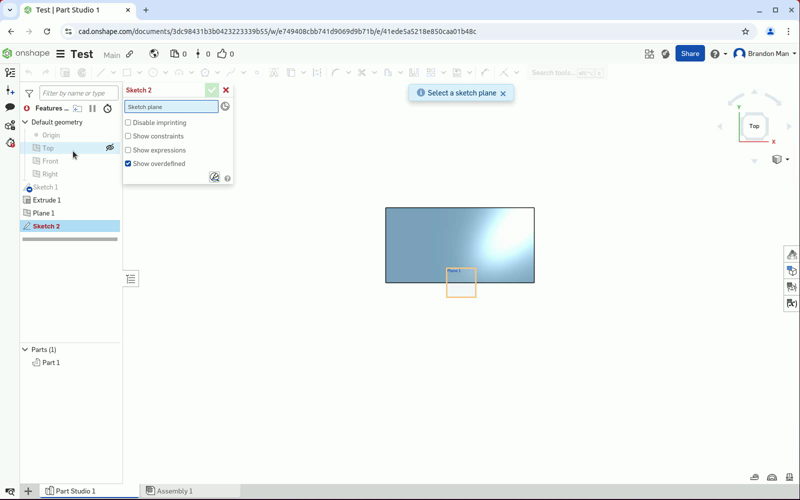
mouse_move(73, 215)
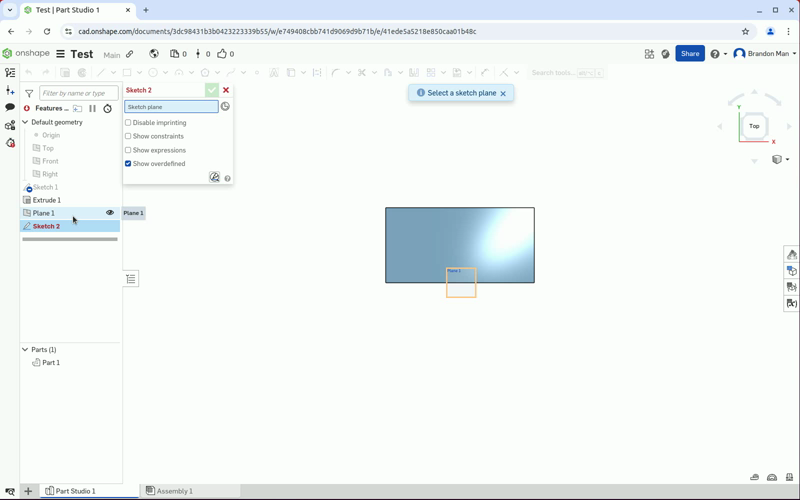
click(73, 215)
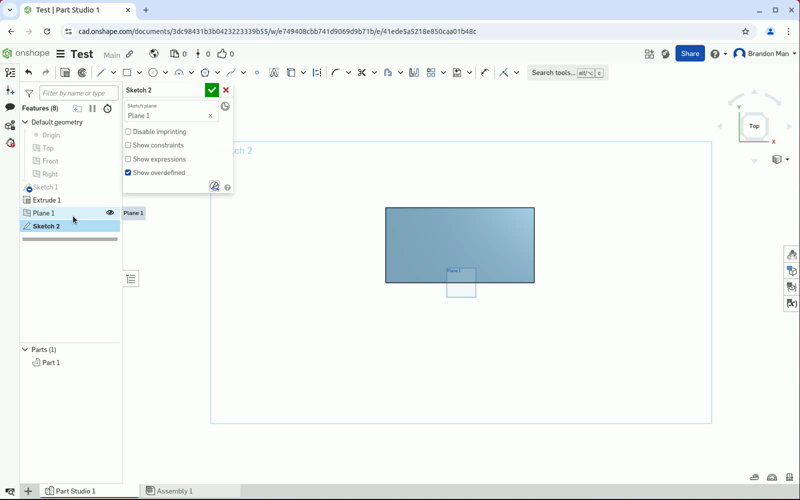
mouse_move(73, 352)
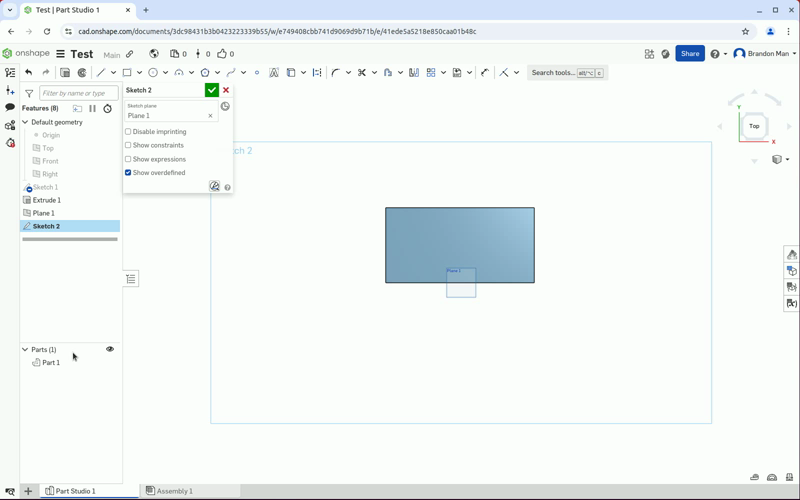
key(y)
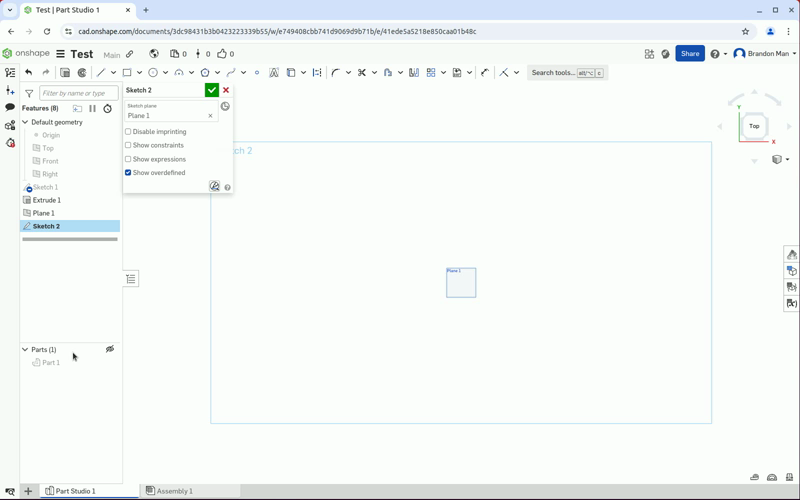
key(c)
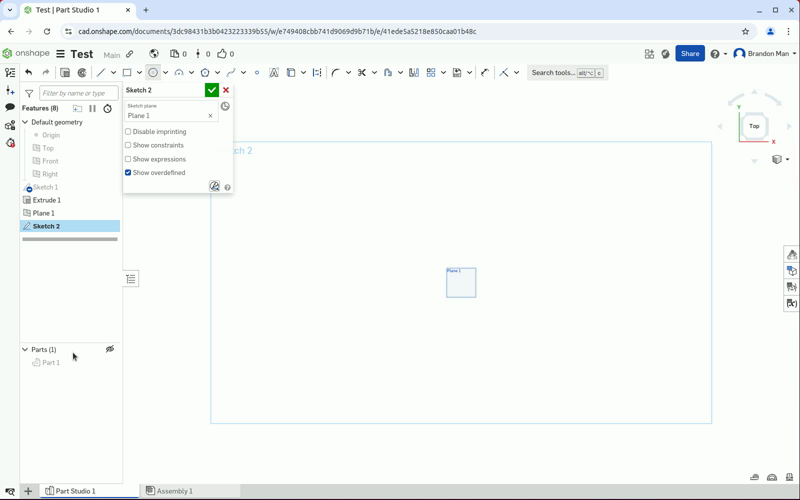
key_down(shift)
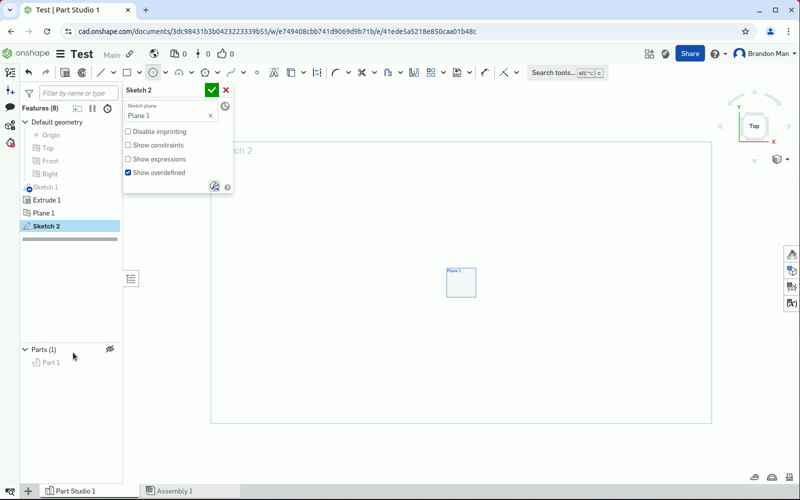
mouse_move(461, 245)
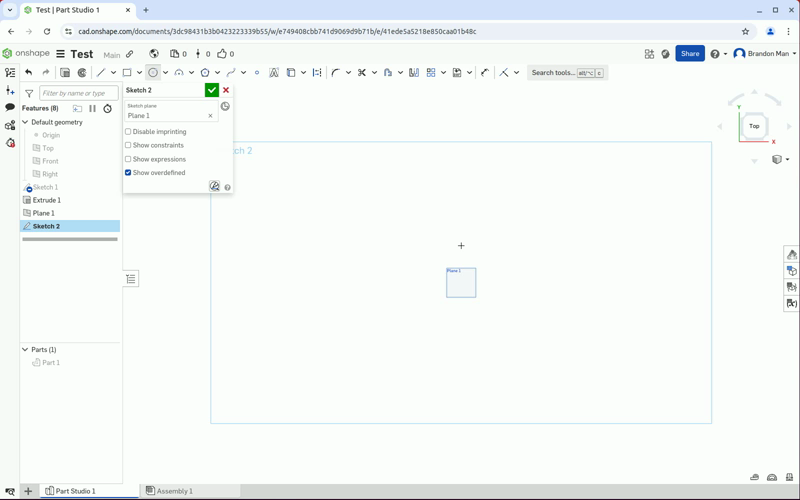
click(461, 245)
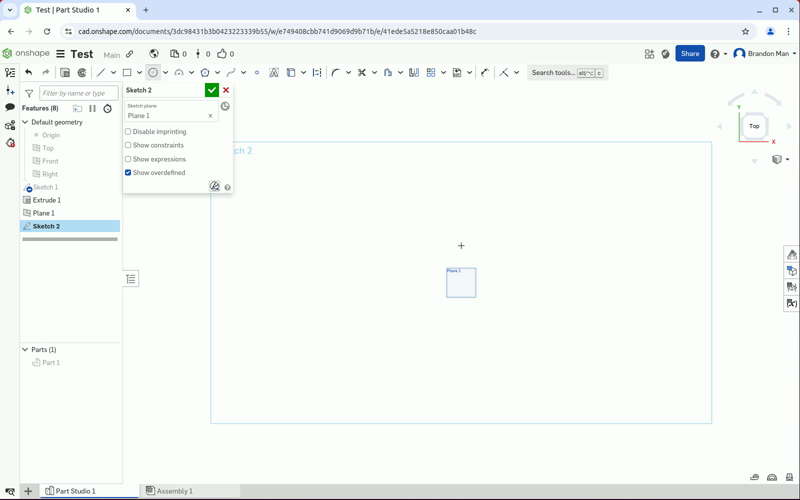
key_up(shift)
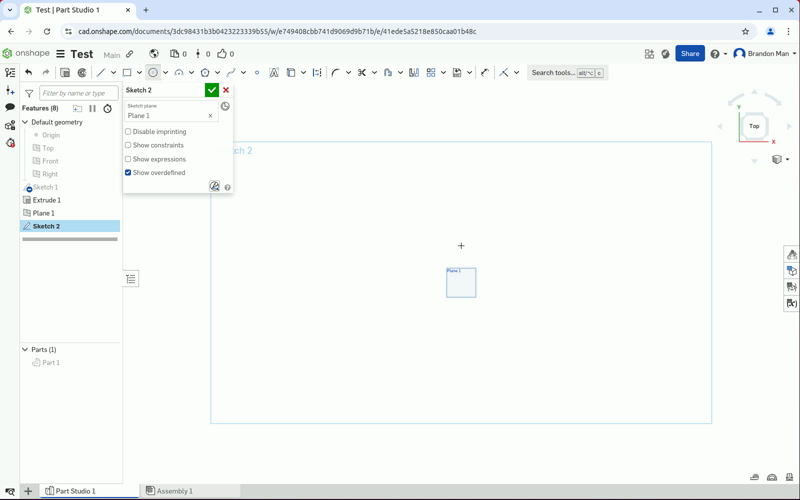
mouse_move(471, 245)
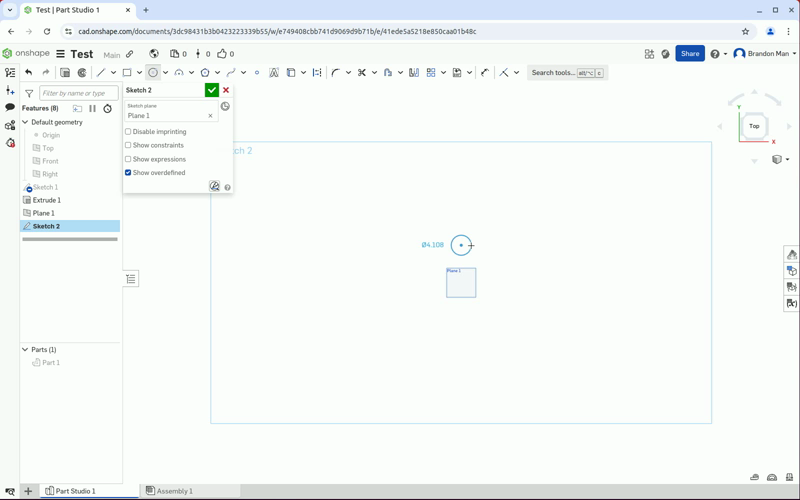
click(471, 245)
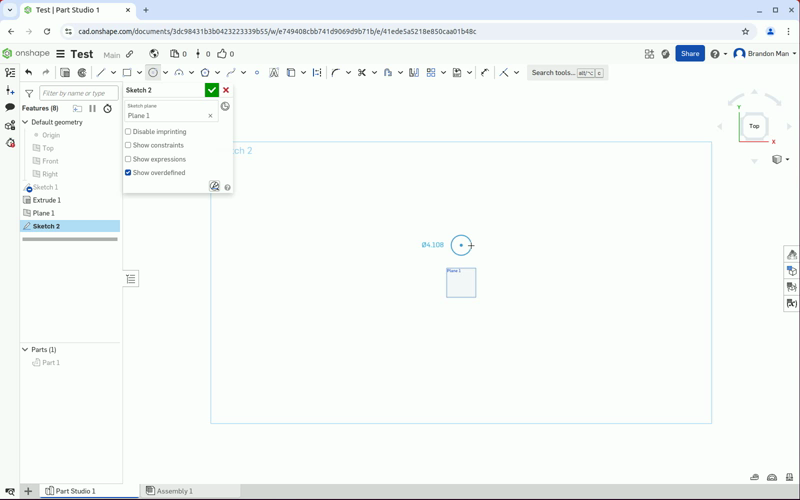
key(esc)
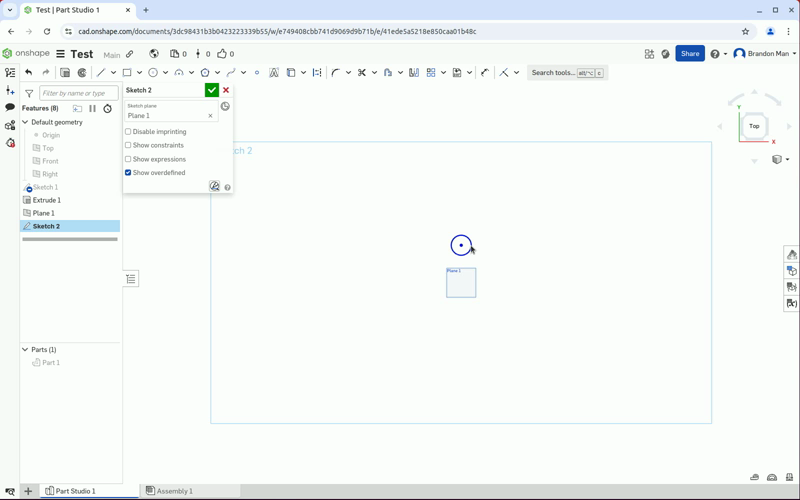
mouse_move(460, 237)
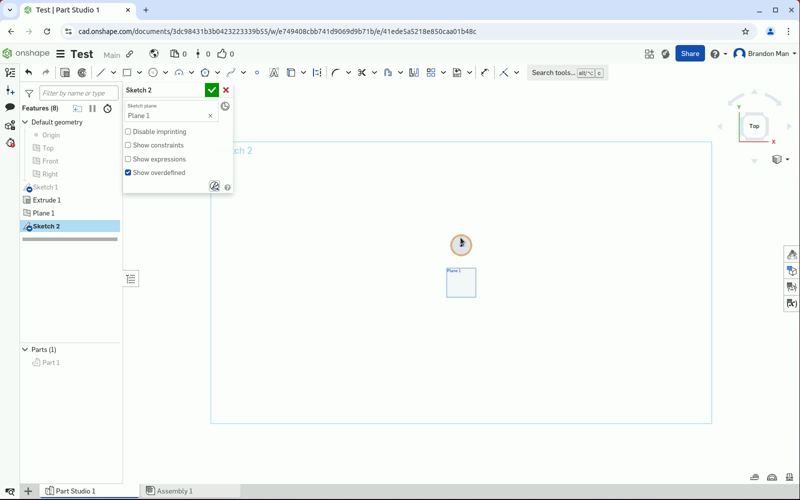
scroll(6)
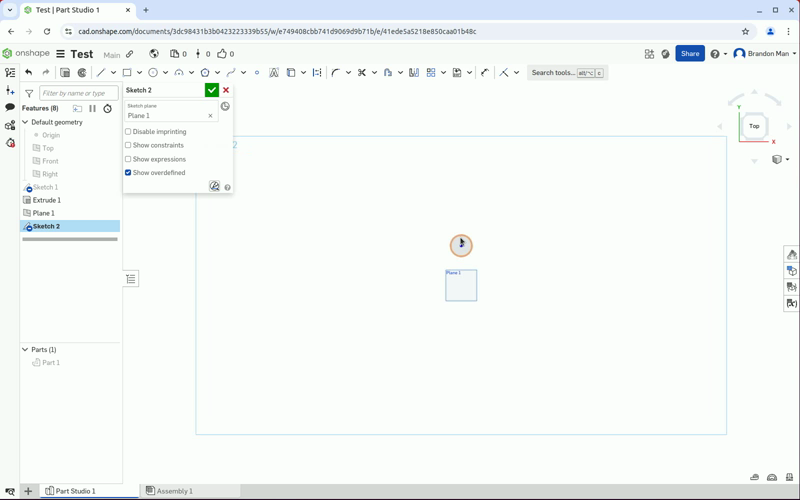
scroll(6)
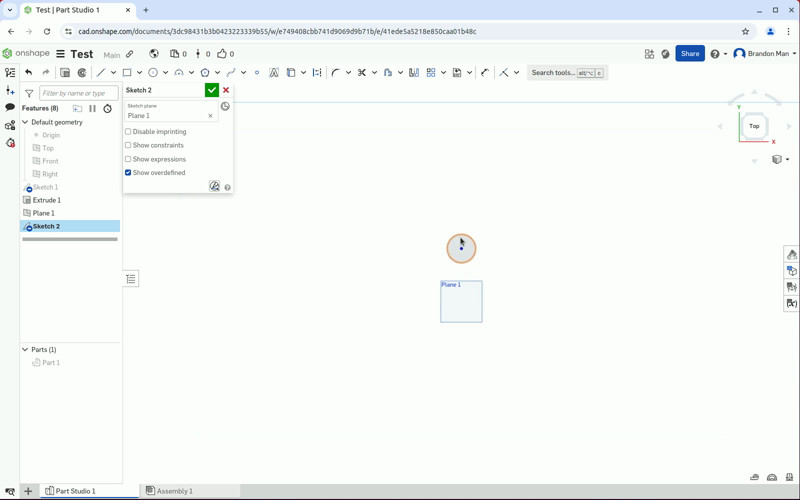
scroll(6)
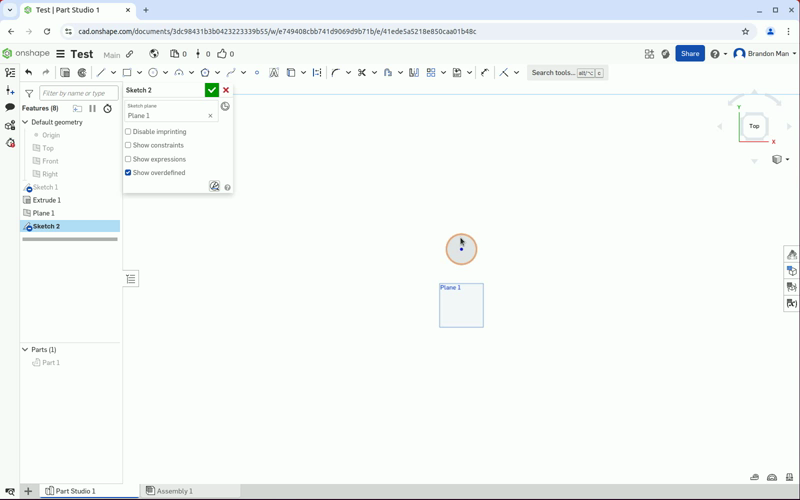
scroll(6)
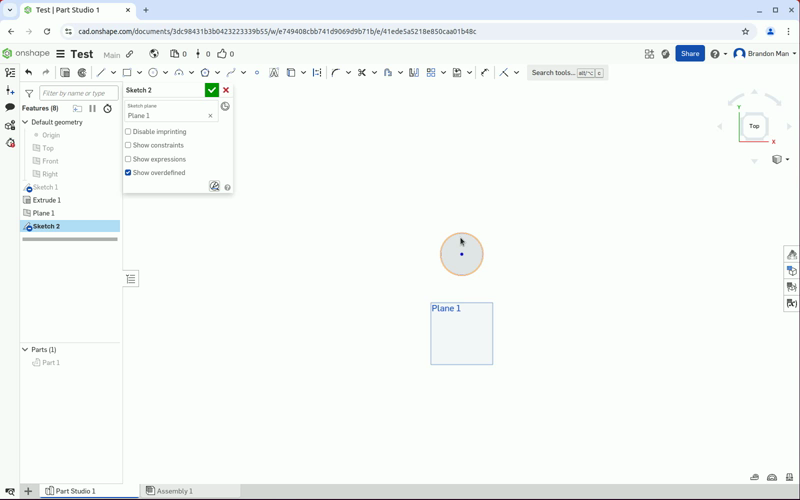
scroll(6)
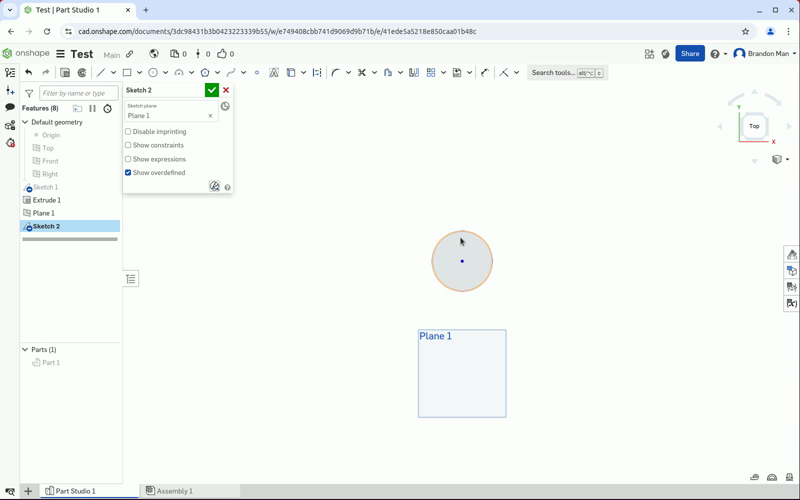
scroll(6)
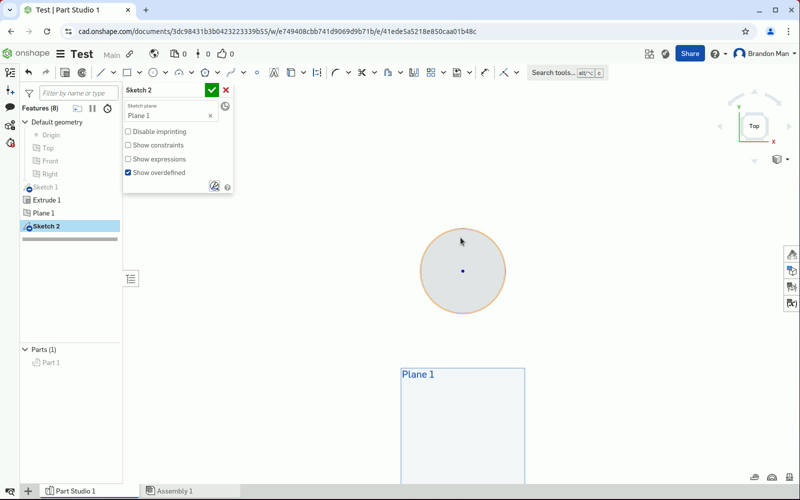
scroll(6)
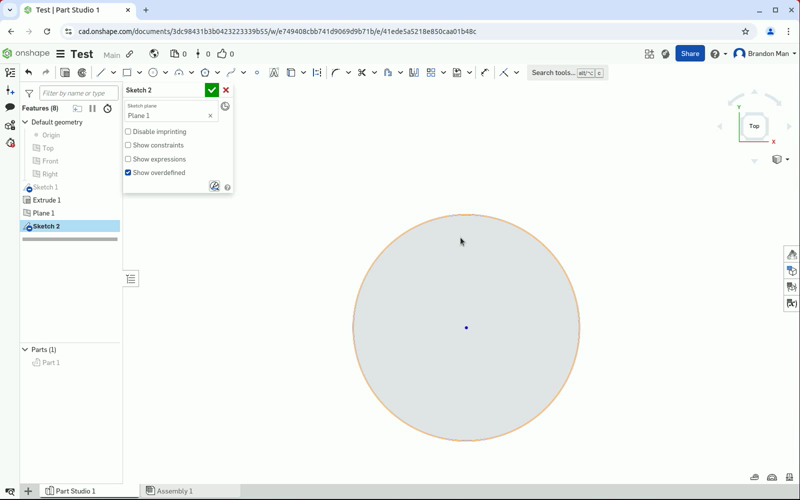
click(460, 237)
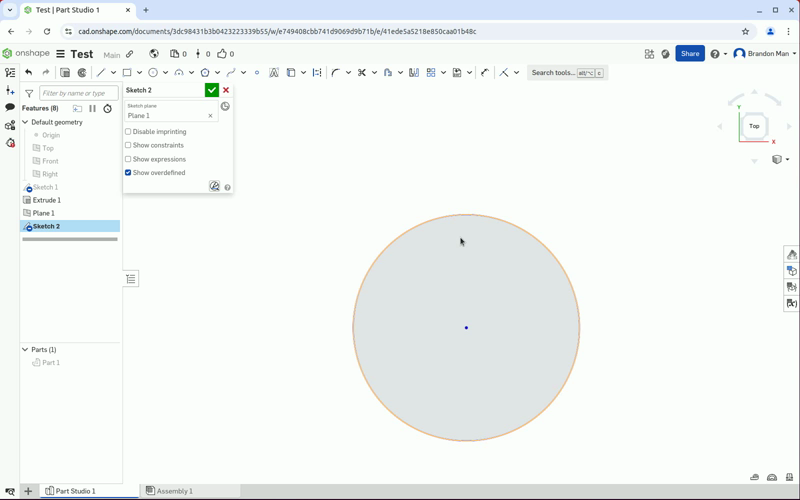
scroll(-6)
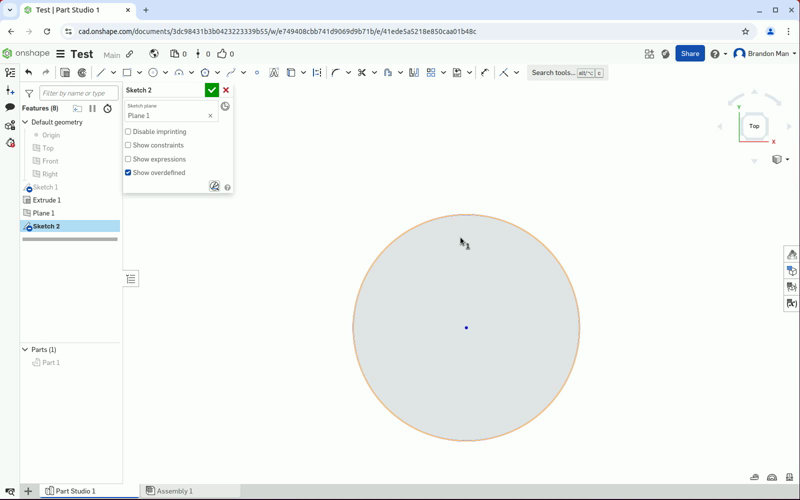
scroll(-6)
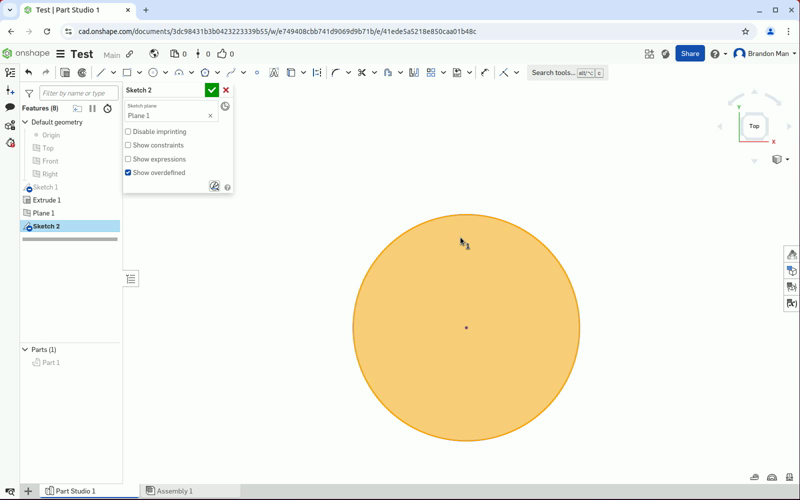
scroll(-6)
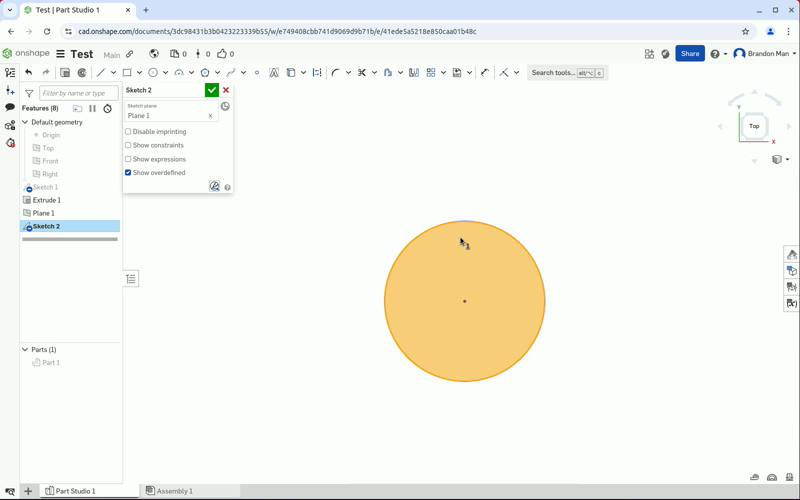
scroll(-6)
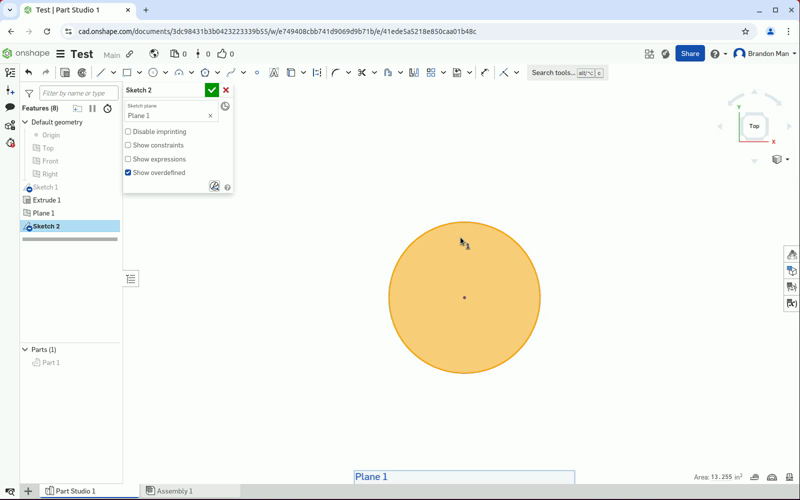
scroll(-6)
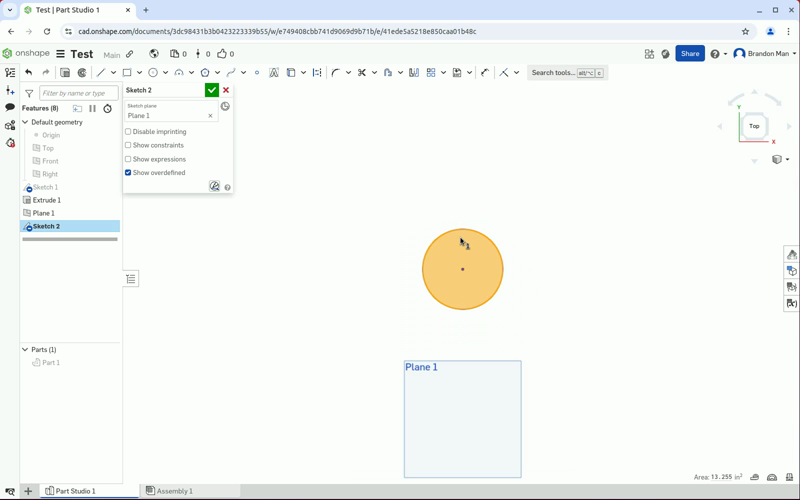
scroll(-6)
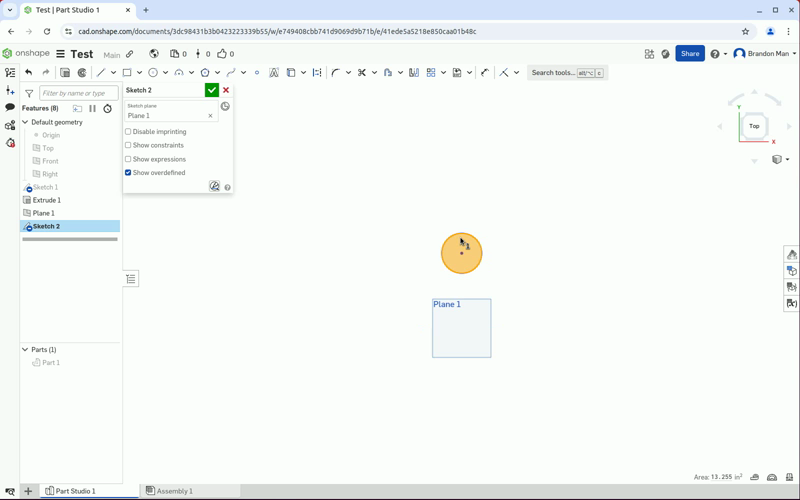
scroll(-6)
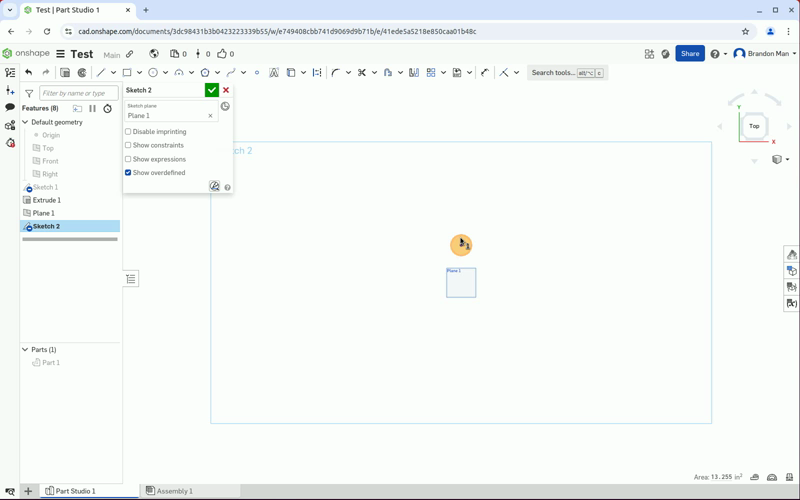
mouse_move(73, 352)
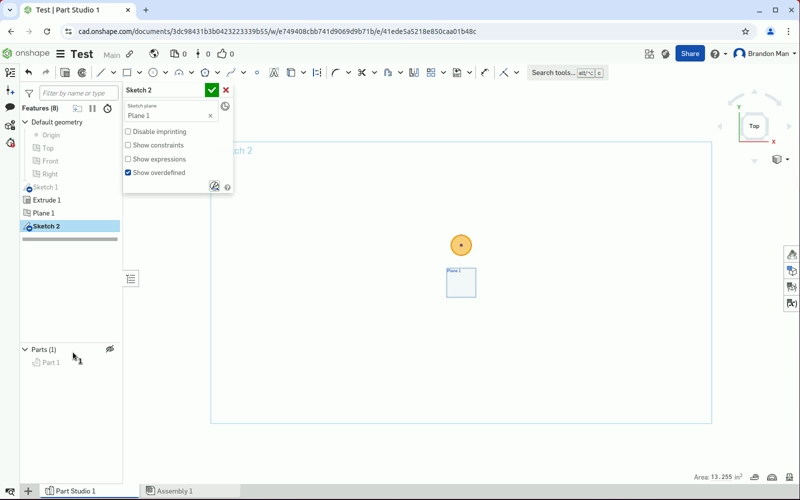
key(shift+y)
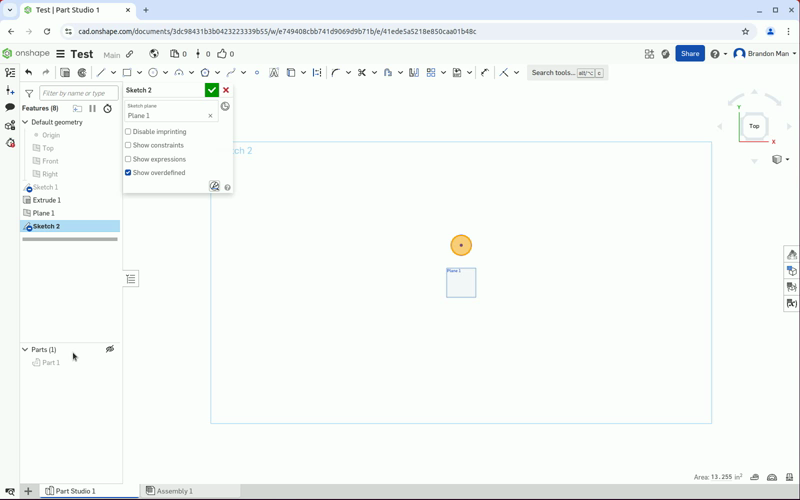
key(shift+e)
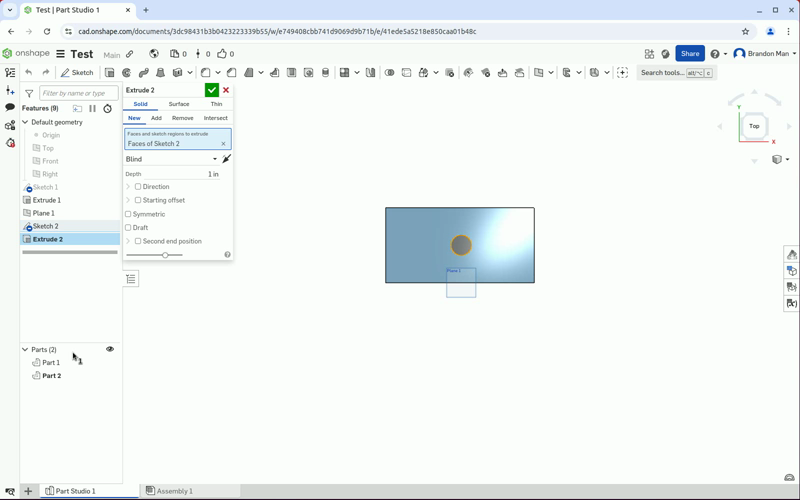
mouse_move(143, 106)
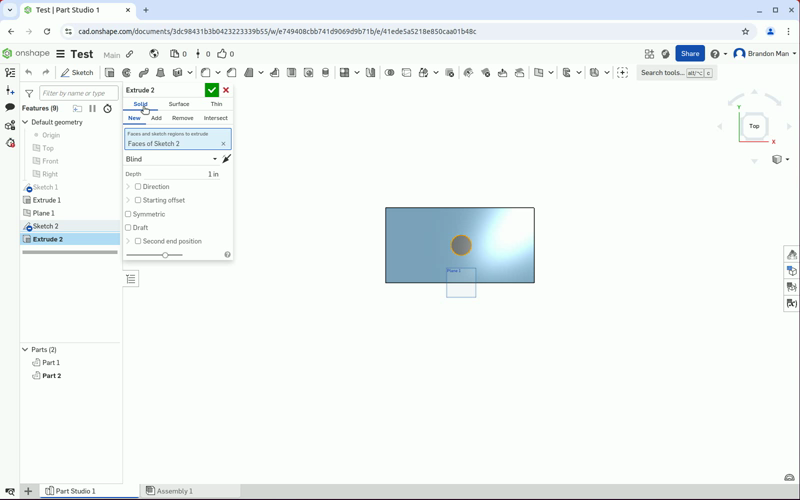
click(143, 106)
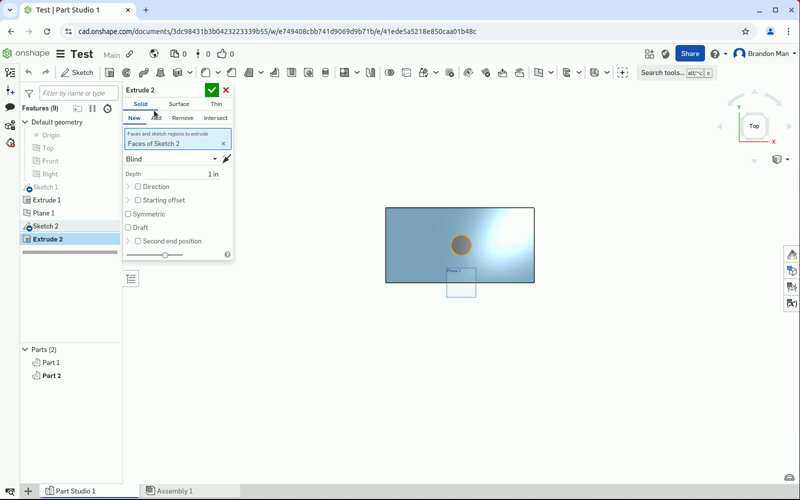
mouse_move(186, 120)
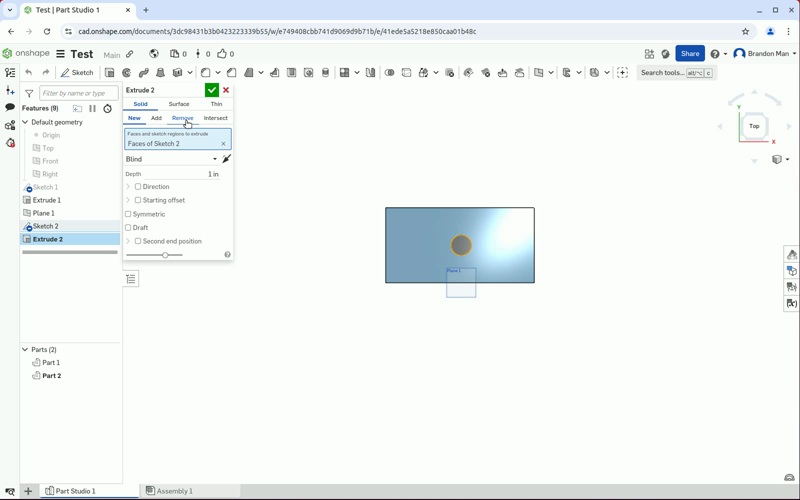
click(186, 120)
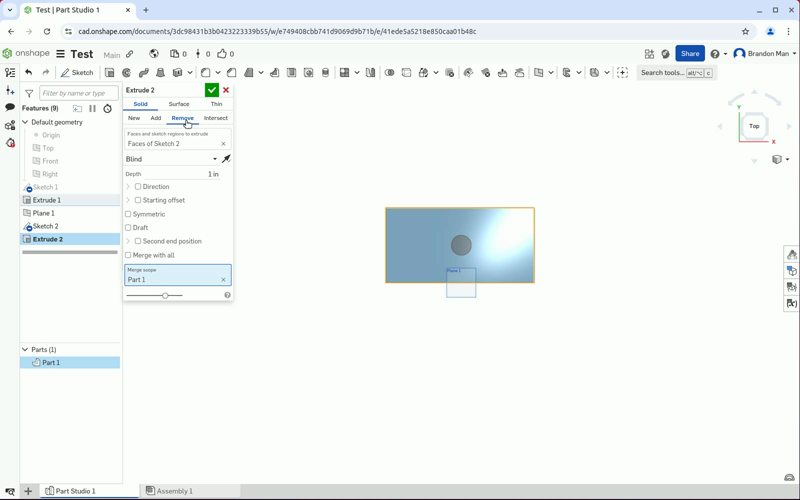
key(tab, 4)
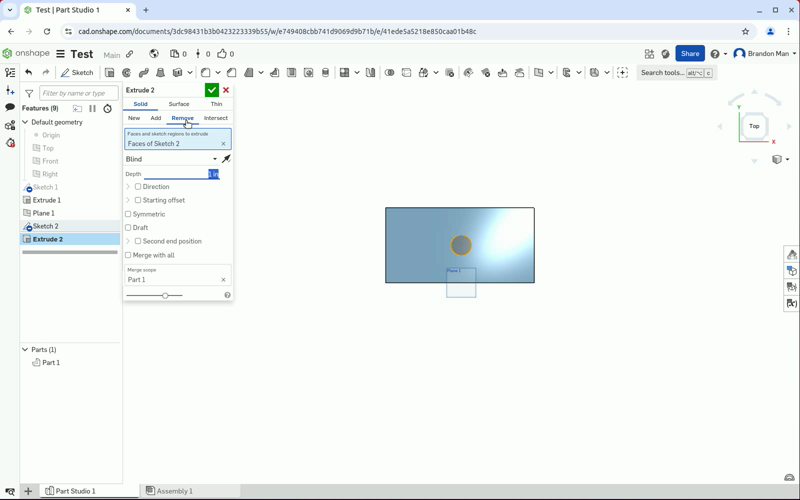
text(3.851)
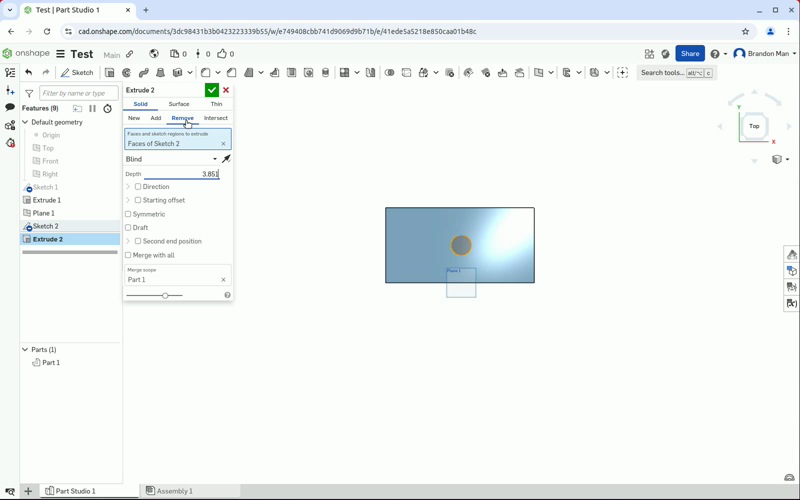
key(tab, 6)
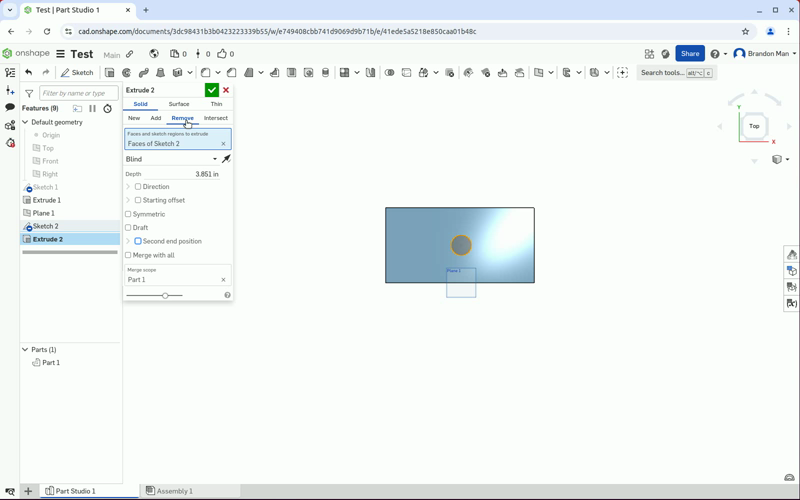
key(space)
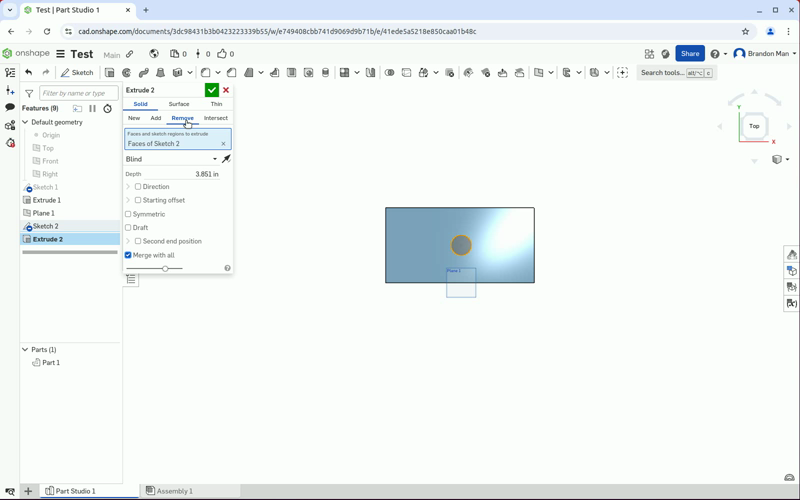
key(enter)
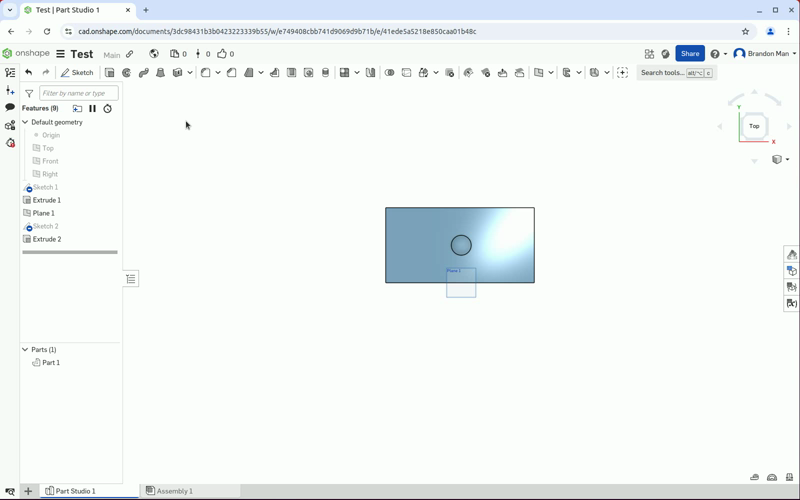
key(shift+h)
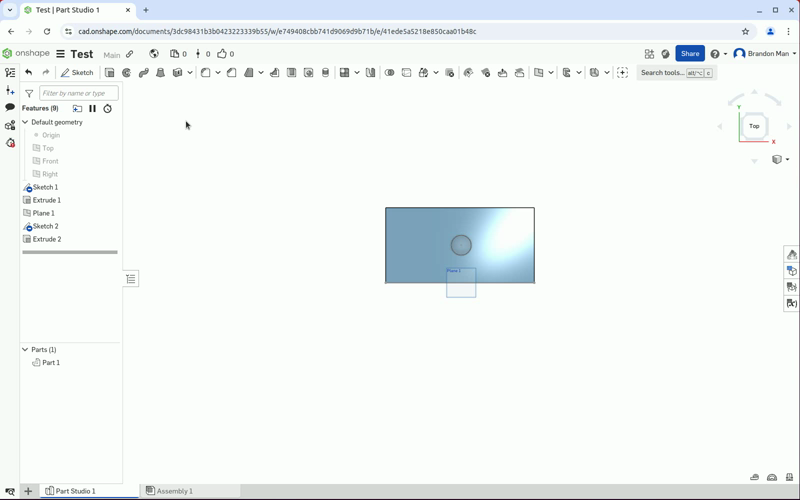
key(shift+h)
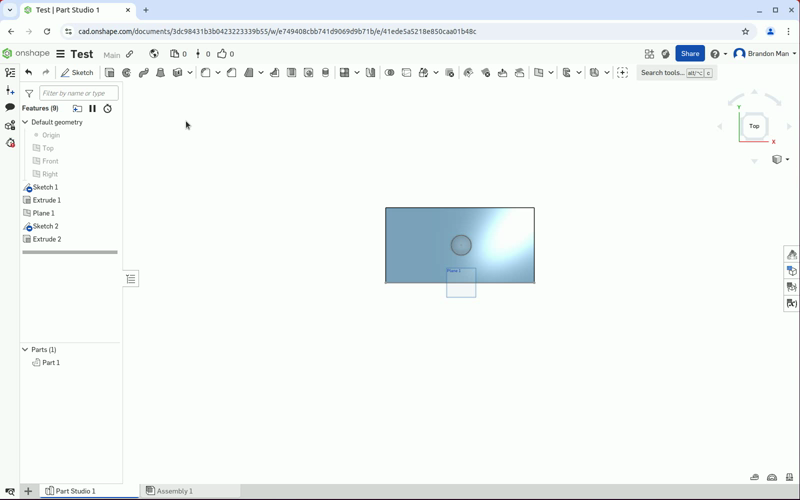
key(shift+7)
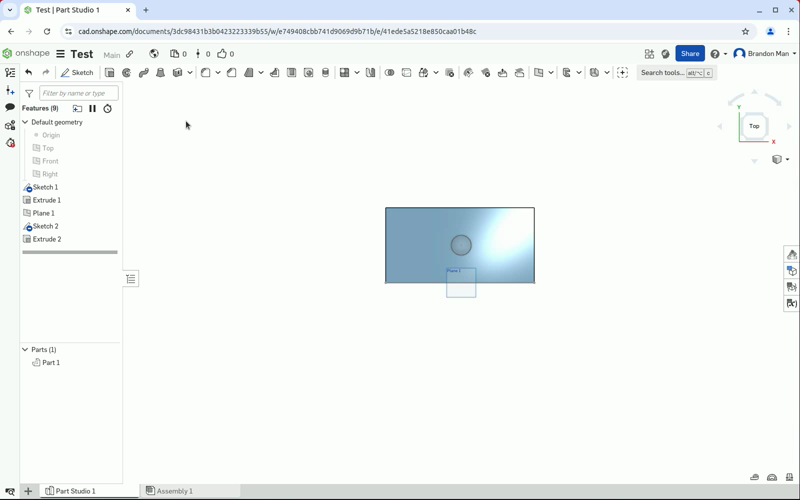
key(up, 3)
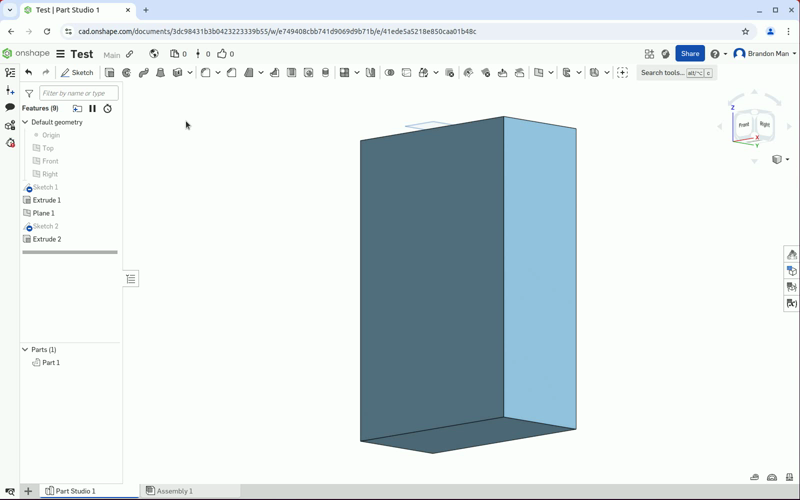
key(left, 3)
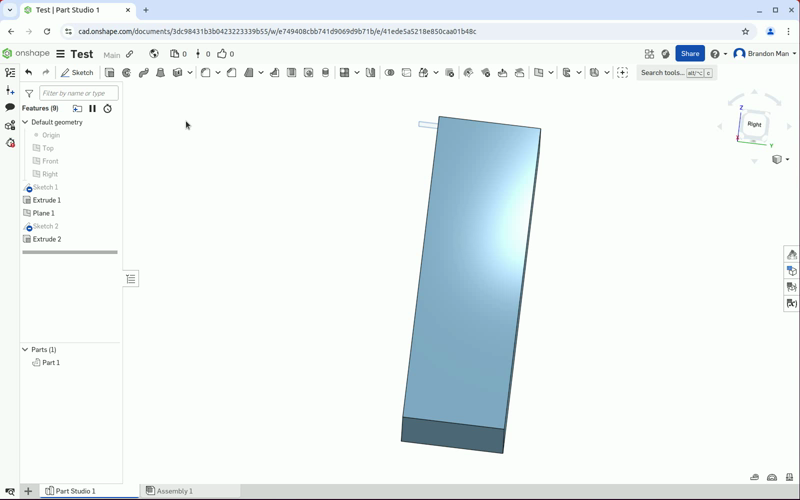
key(right, 3)
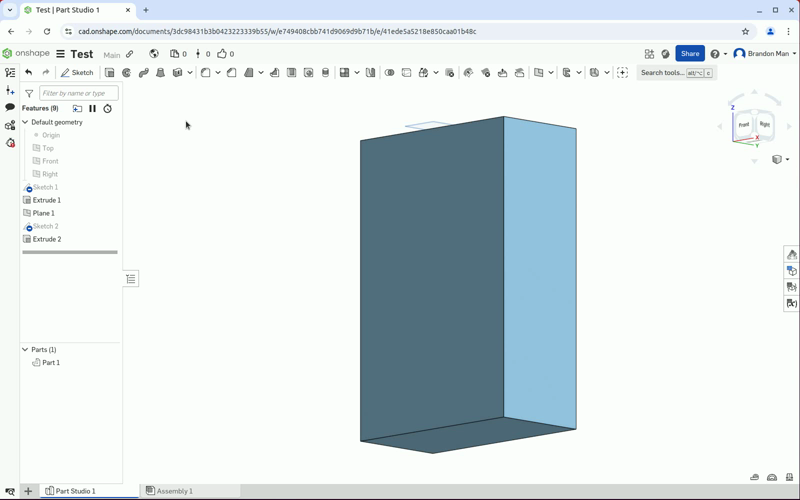
key(down, 3)
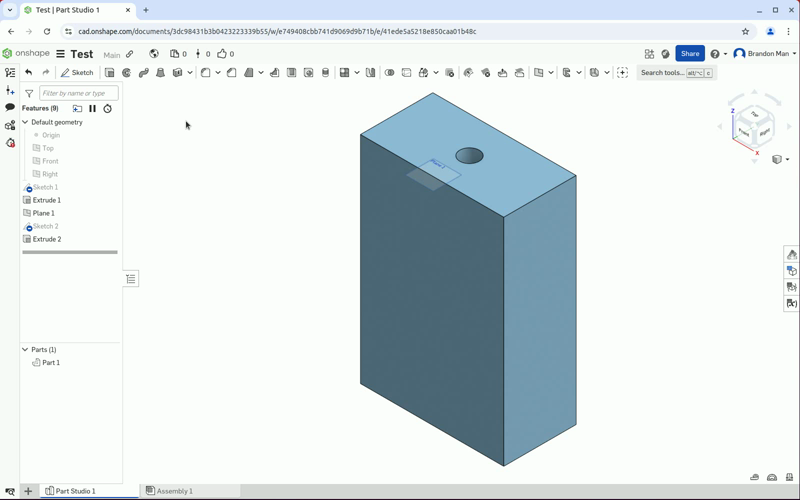
mouse_move(73, 189)
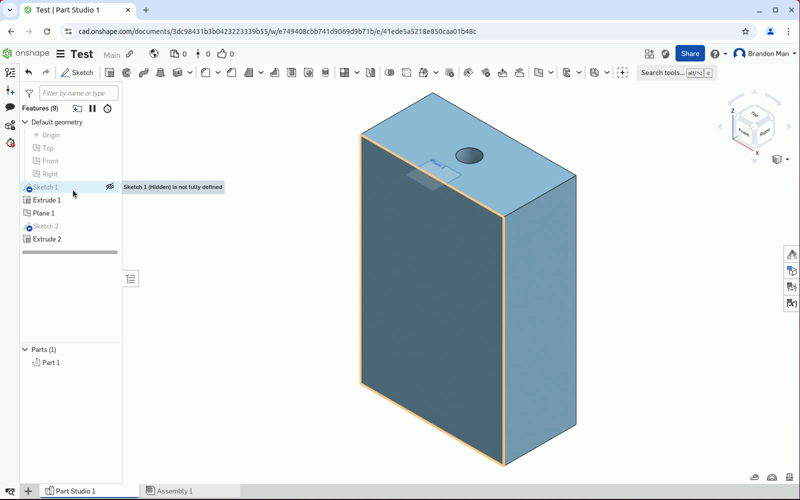
click(73, 189)